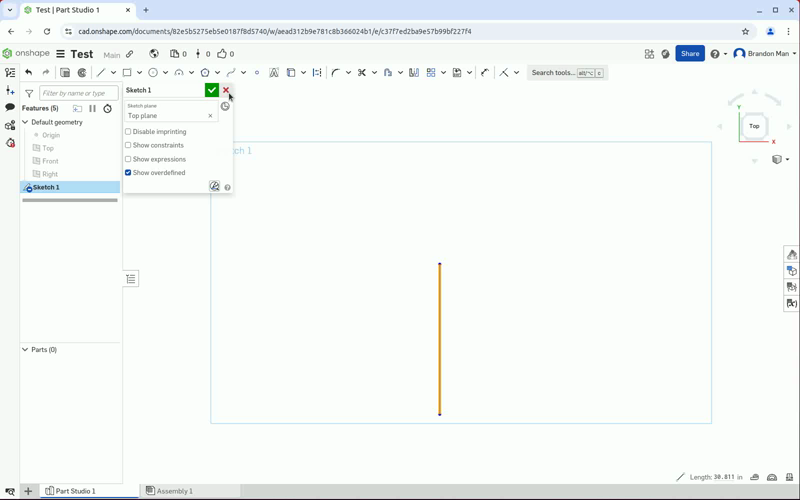
key(shift+h)
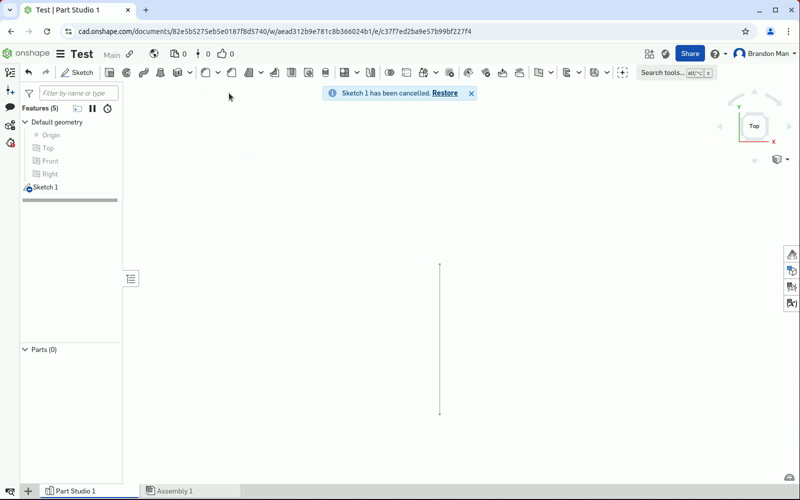
key(shift+s)
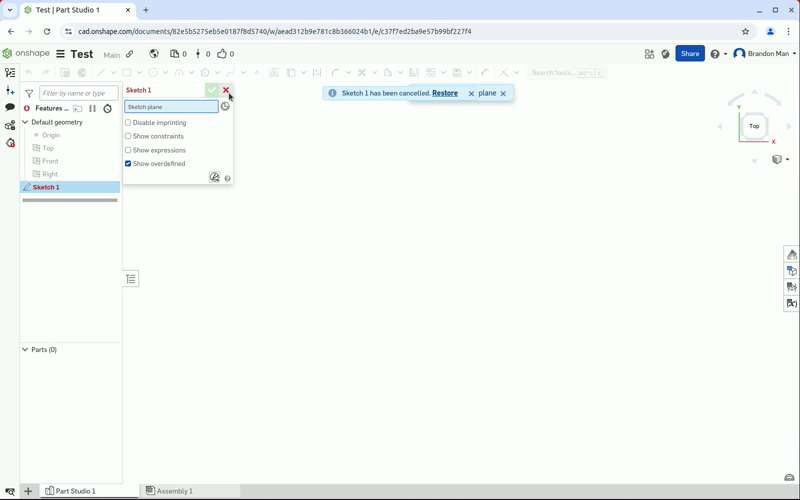
mouse_move(73, 150)
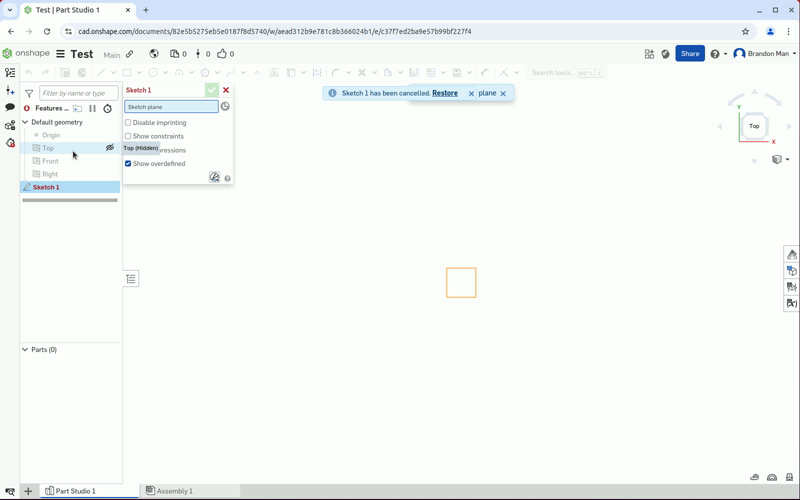
click(73, 150)
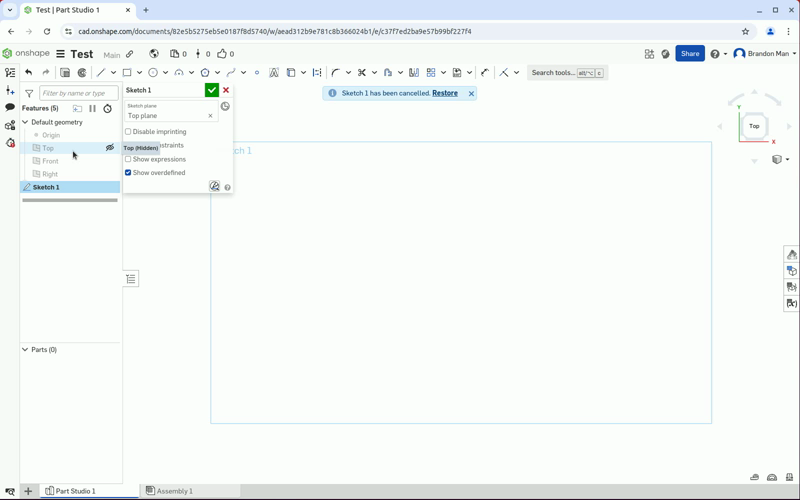
mouse_move(73, 352)
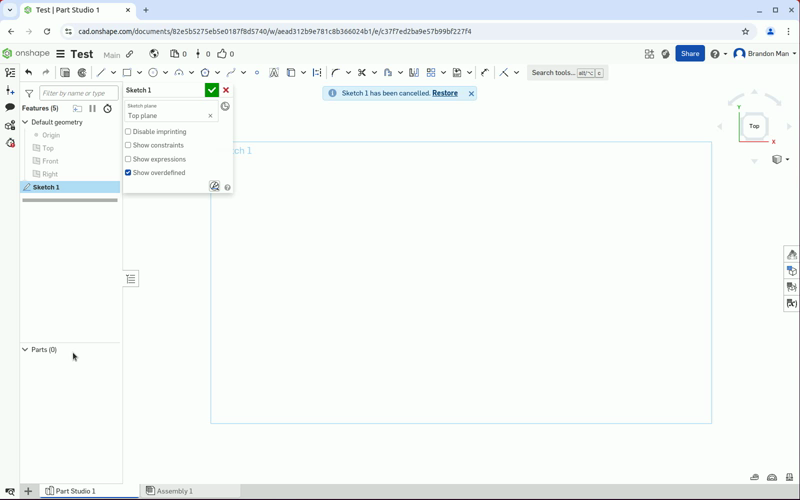
key(y)
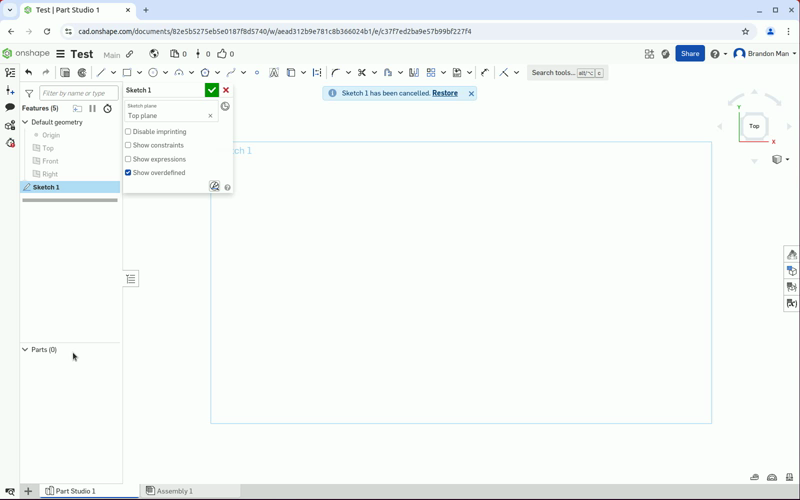
key(c)
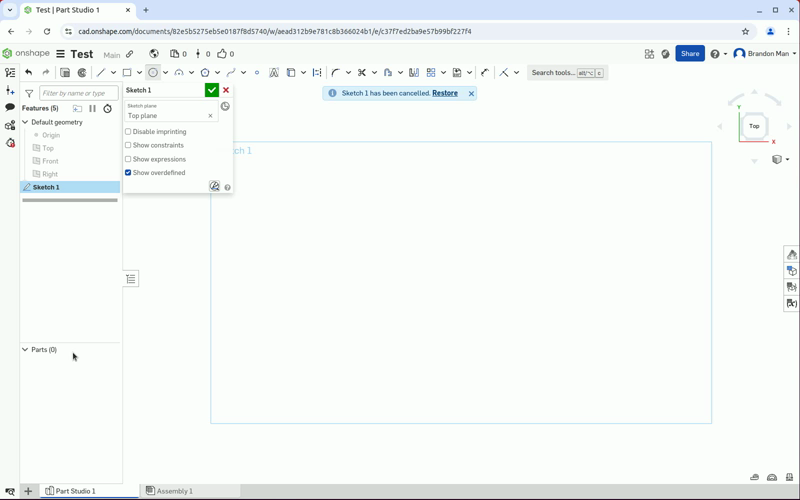
key_down(shift)
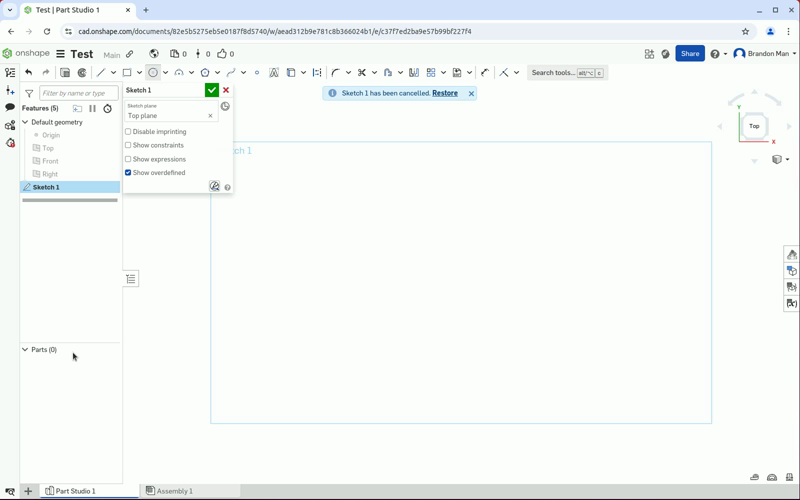
mouse_move(461, 282)
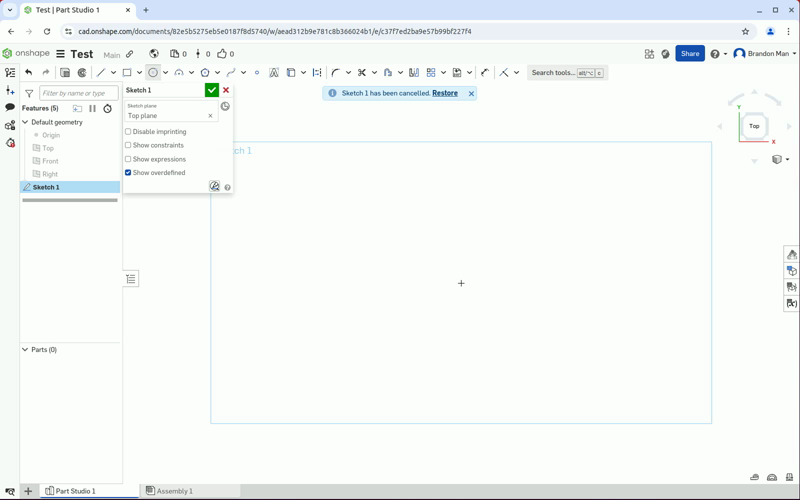
click(461, 282)
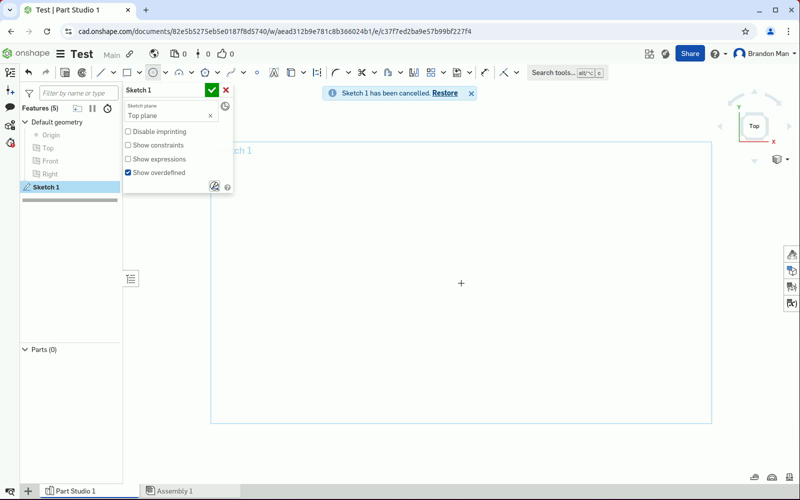
key_up(shift)
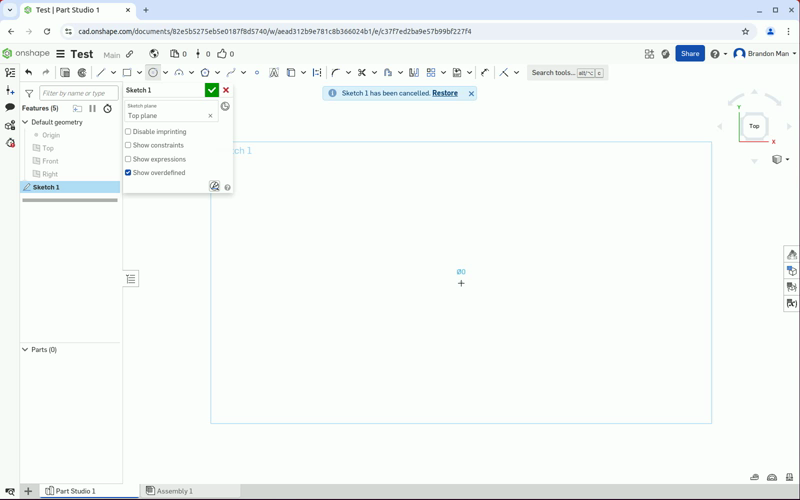
mouse_move(525, 282)
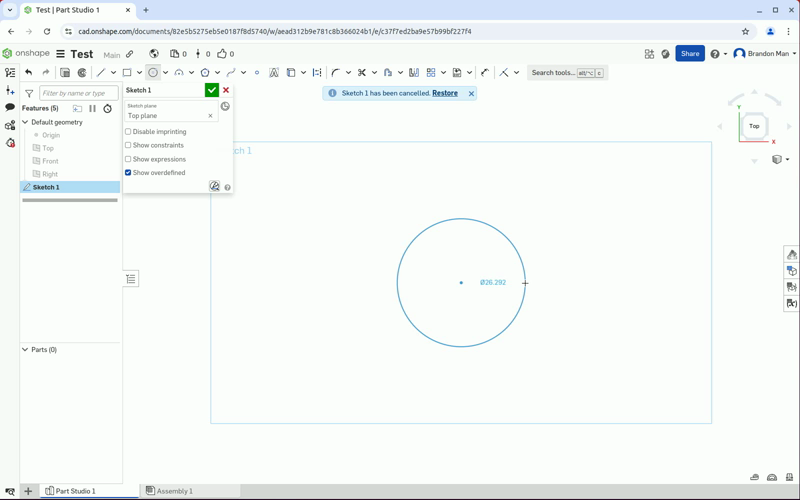
click(525, 282)
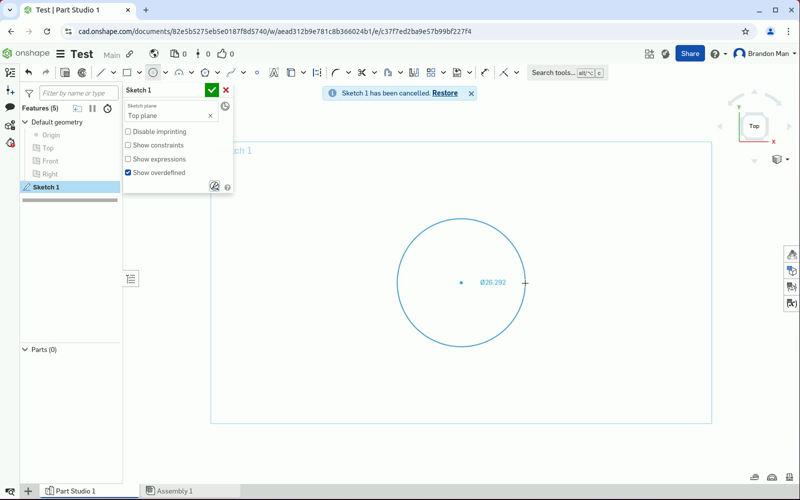
key(esc)
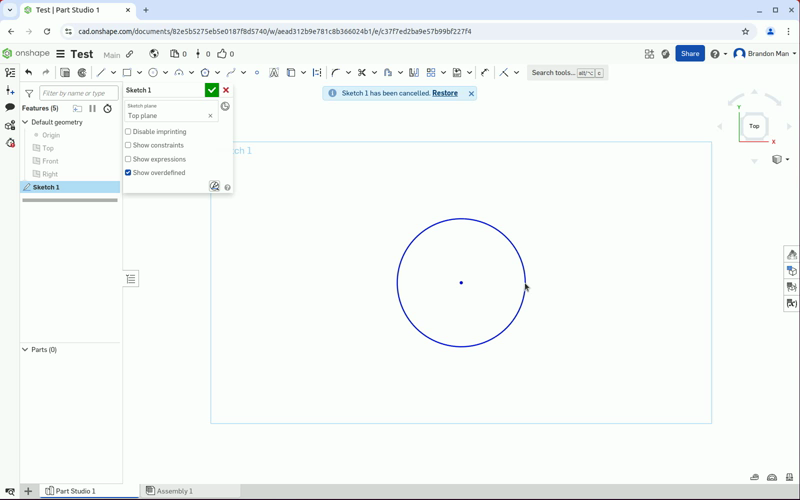
key(c)
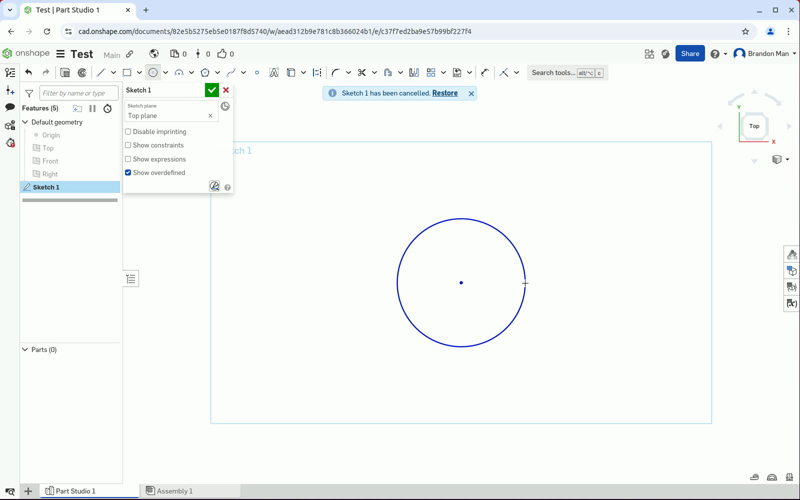
key_down(shift)
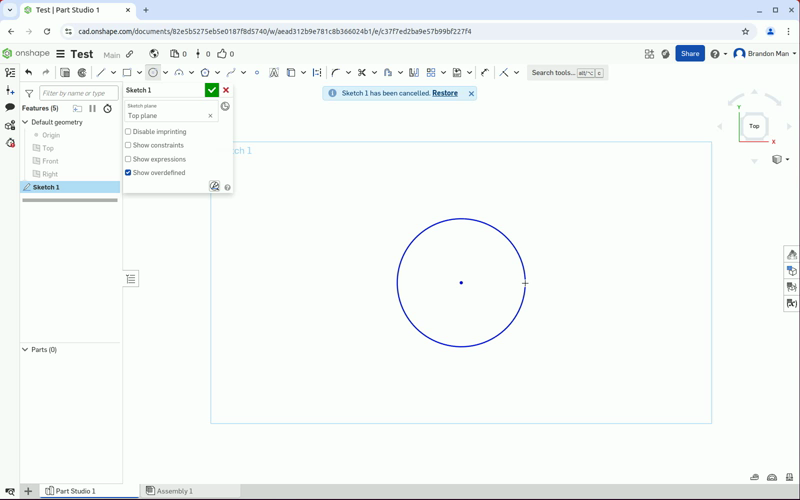
mouse_move(461, 282)
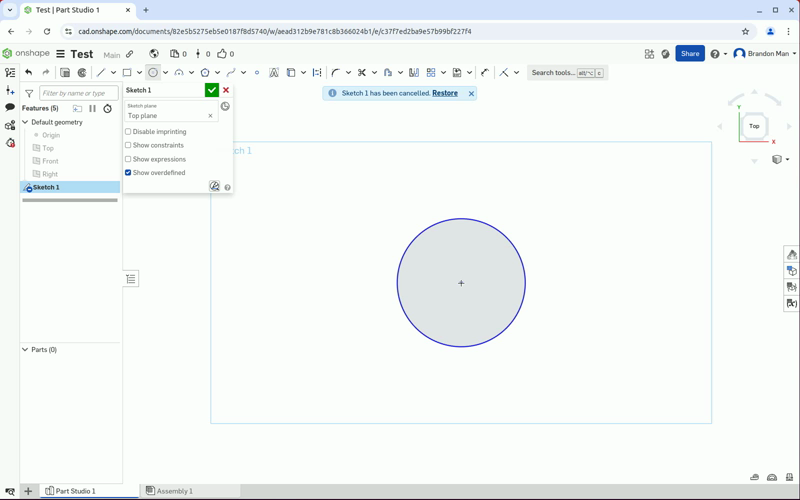
click(461, 282)
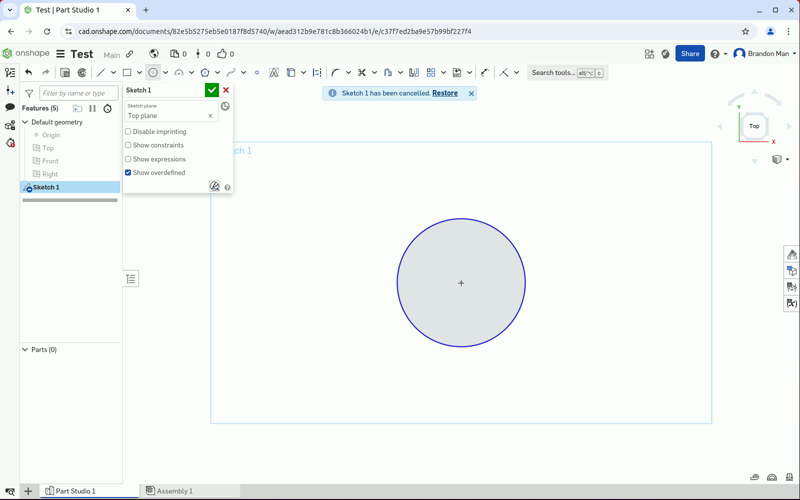
key_up(shift)
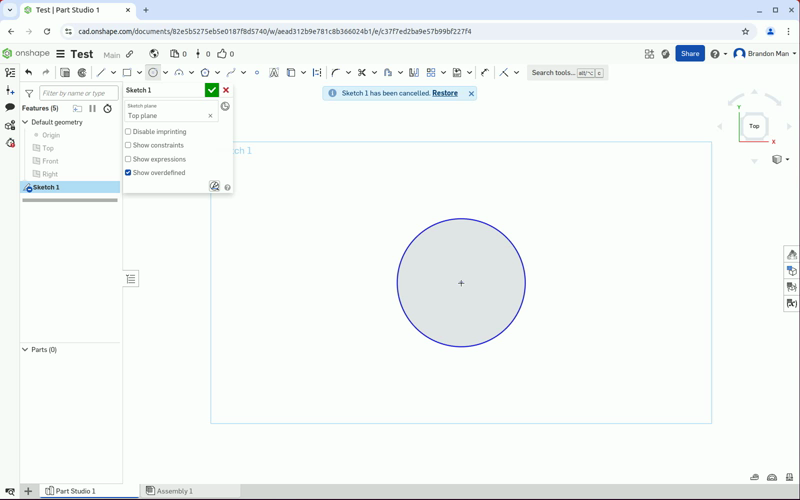
mouse_move(517, 282)
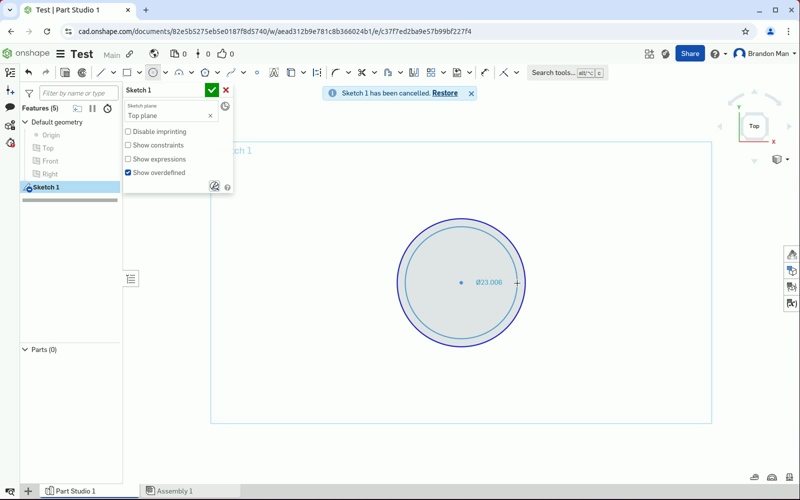
click(517, 282)
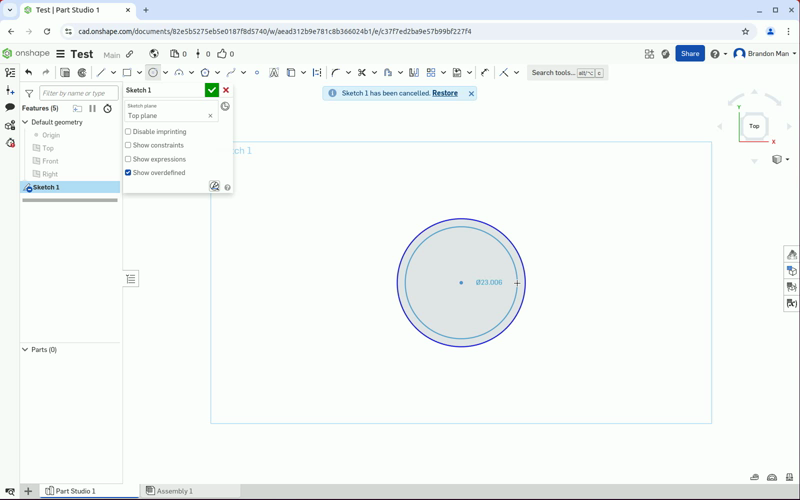
key(esc)
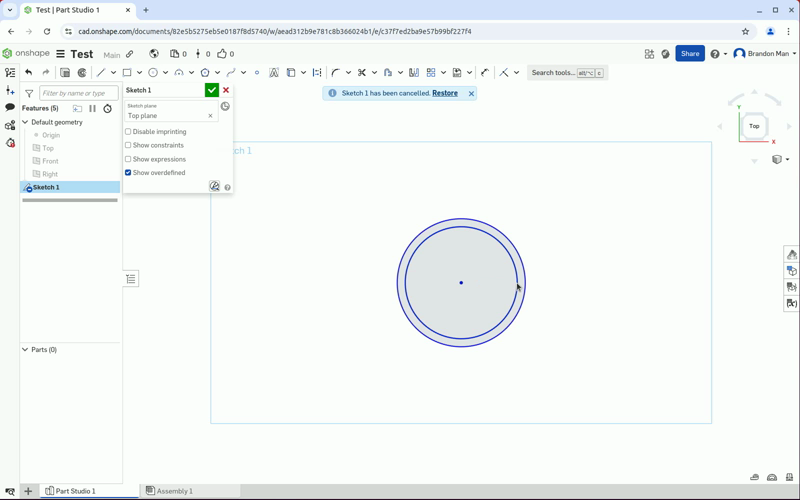
mouse_move(402, 280)
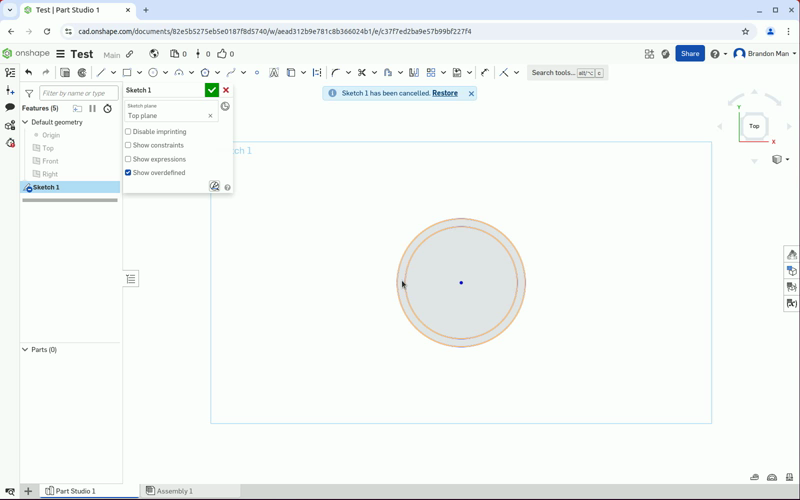
click(402, 280)
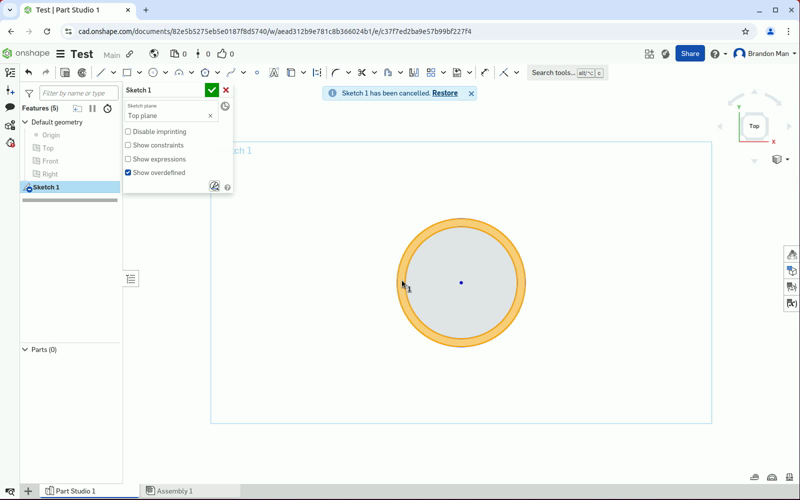
mouse_move(73, 352)
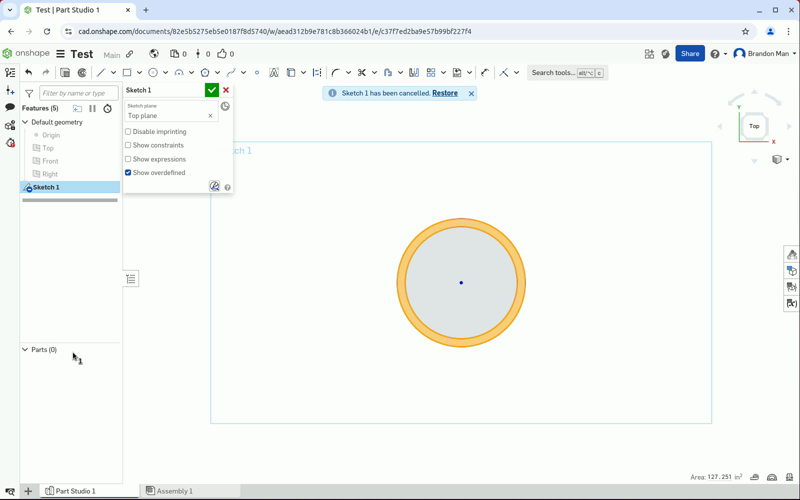
key(shift+y)
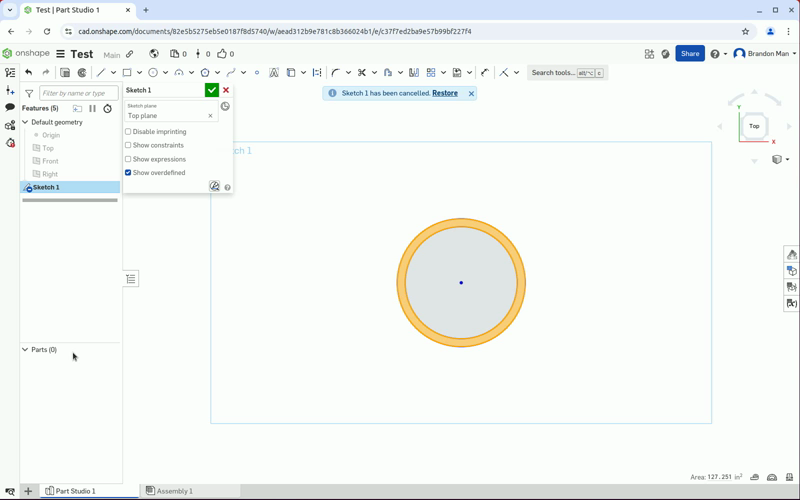
key(shift+e)
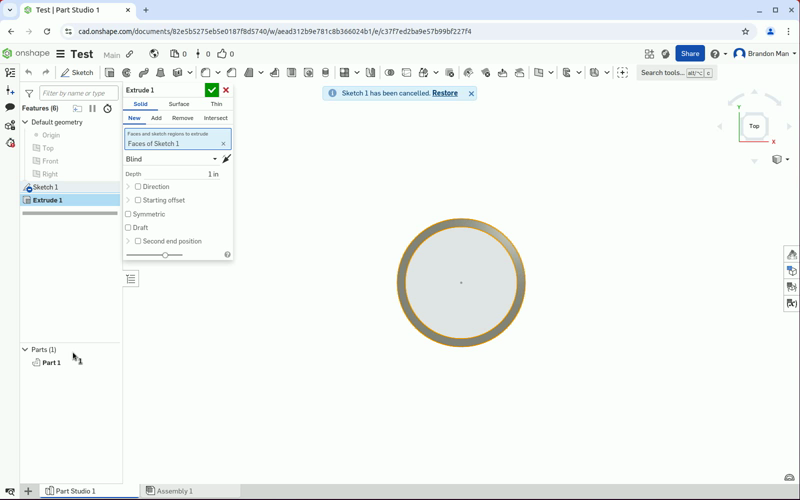
mouse_move(143, 106)
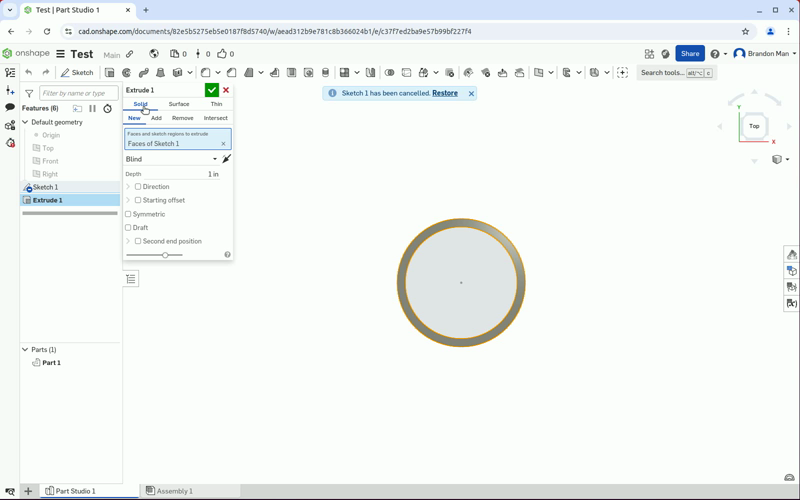
click(143, 106)
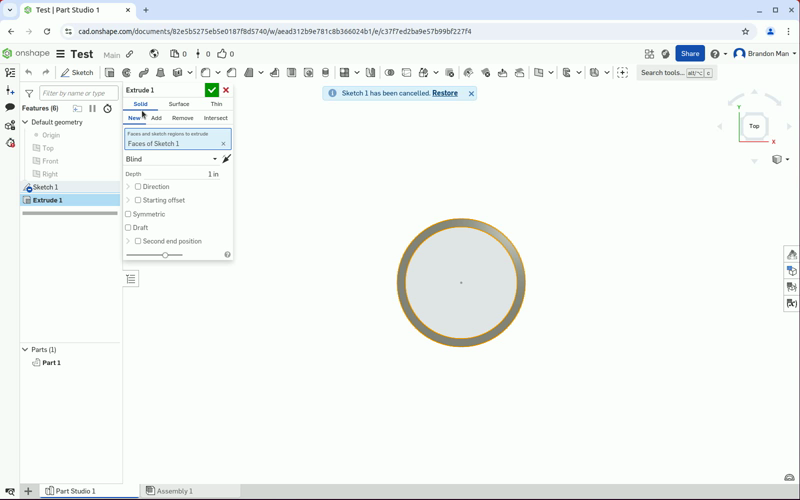
mouse_move(137, 120)
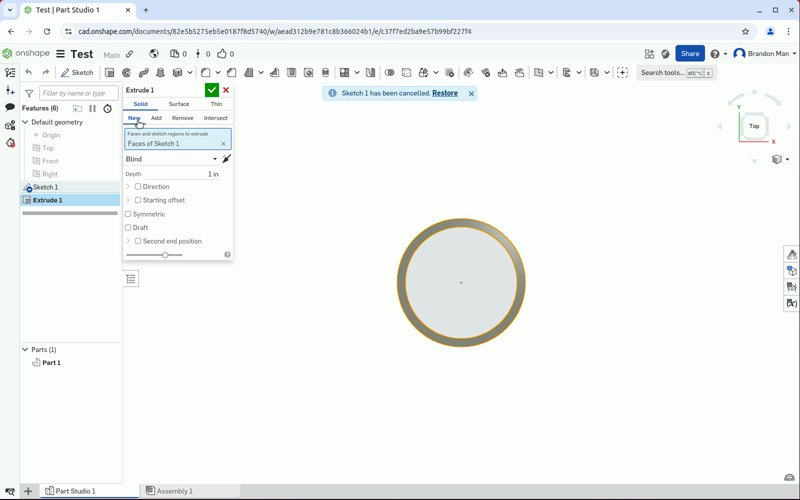
click(137, 120)
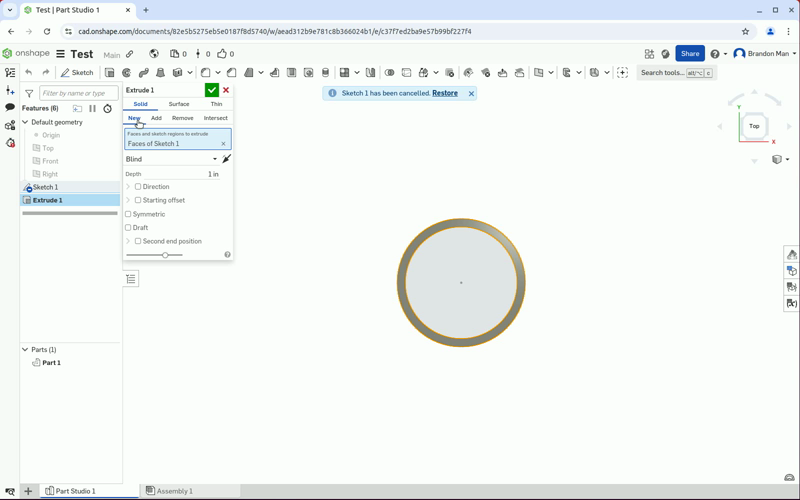
key(tab, 4)
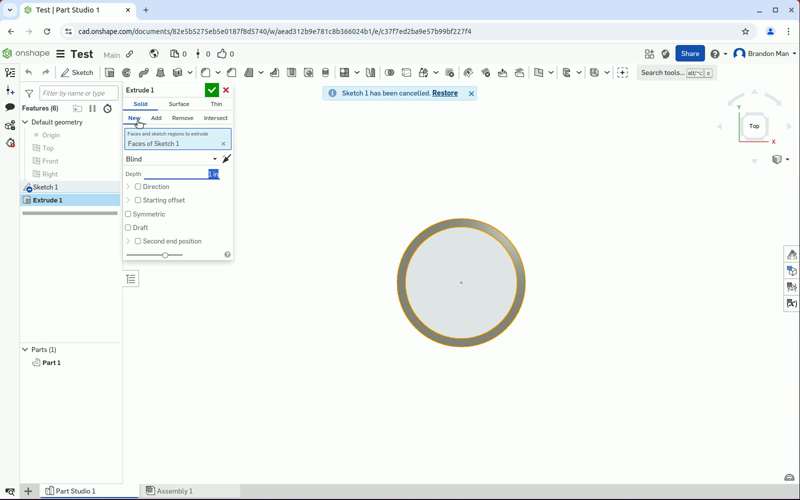
text(23.108)
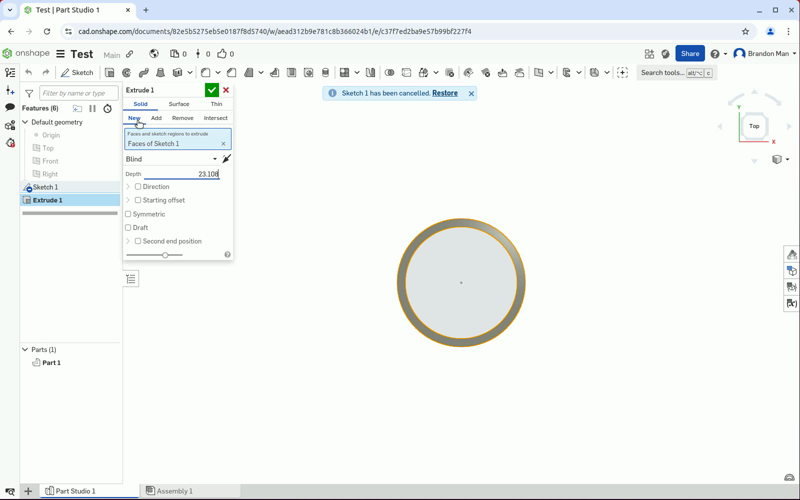
key(tab, 3)
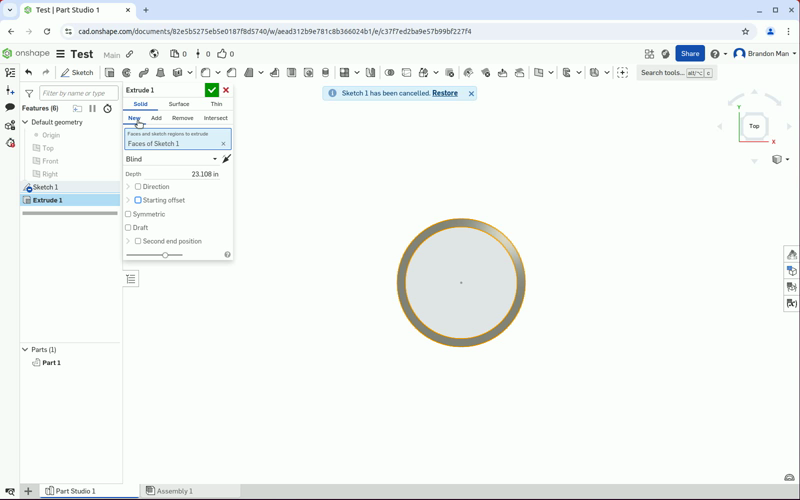
key(tab, 2)
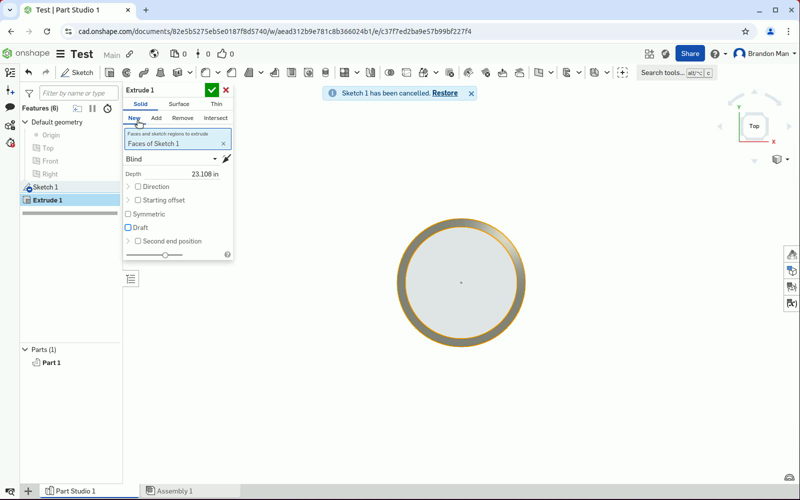
key(space)
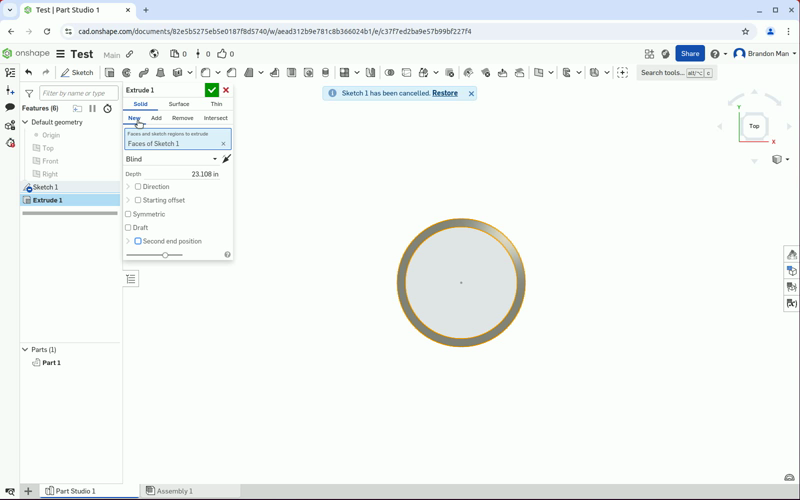
key(tab, 3)
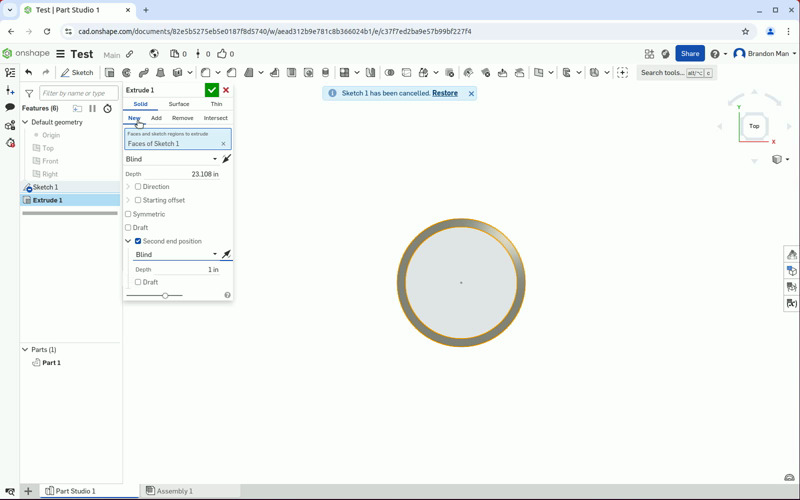
text(23.108)
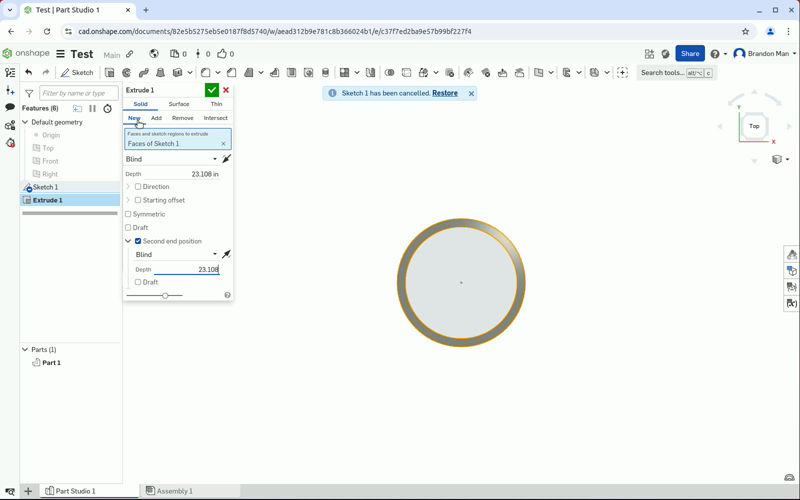
key(enter)
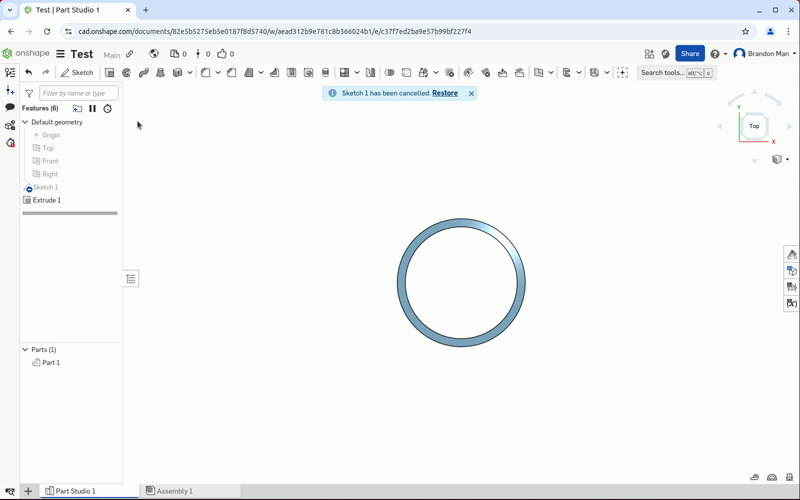
key(shift+h)
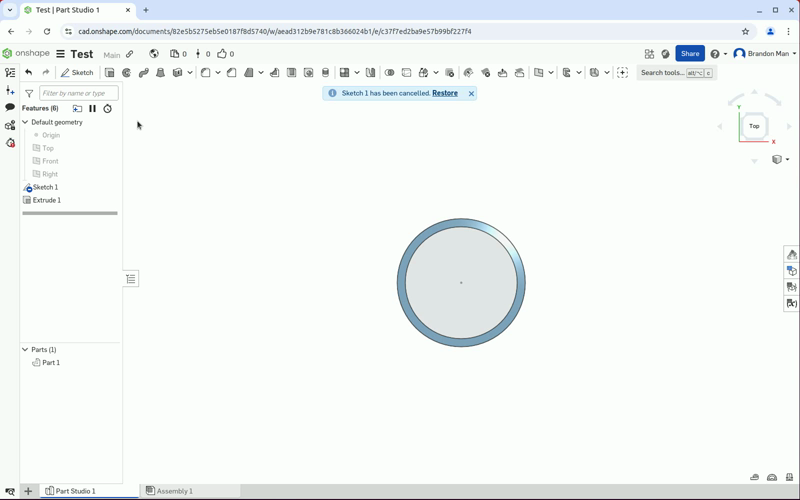
key(shift+h)
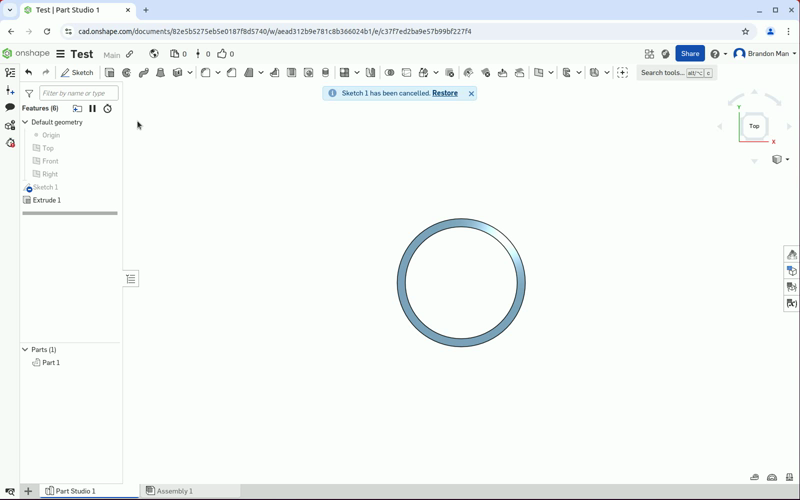
mouse_move(73, 189)
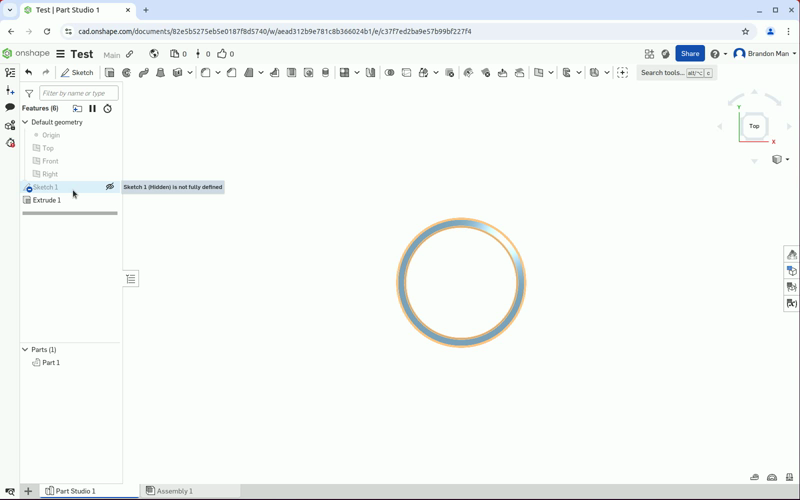
click(73, 189)
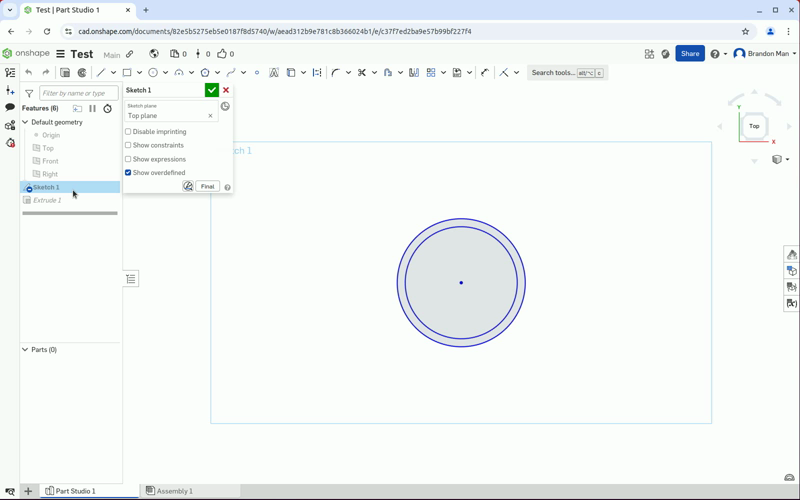
mouse_move(229, 92)
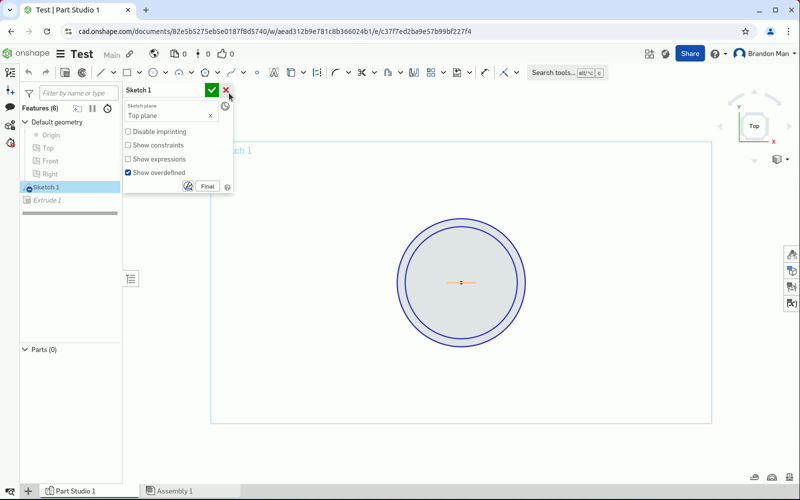
click(229, 92)
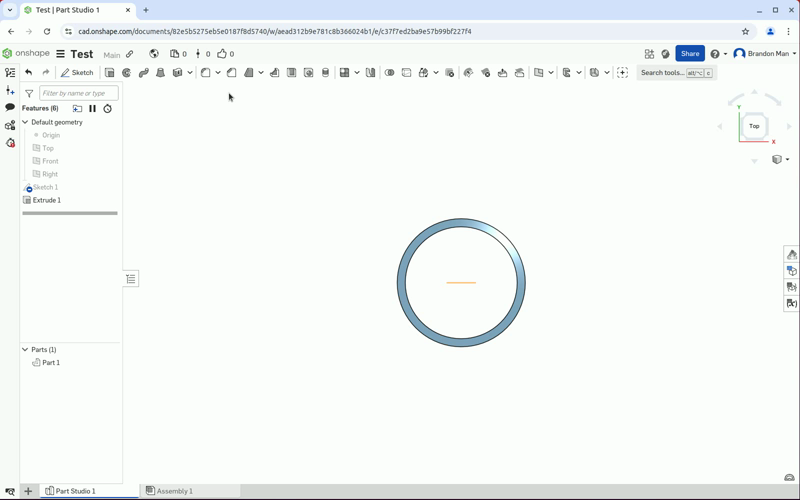
mouse_move(73, 352)
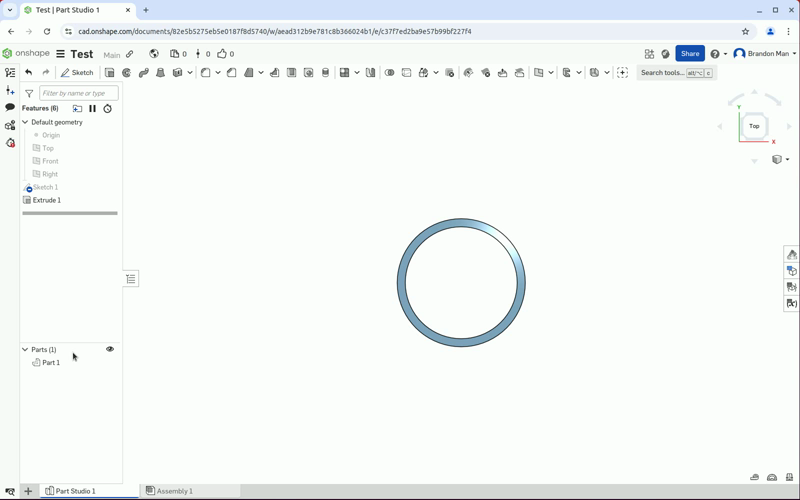
key(y)
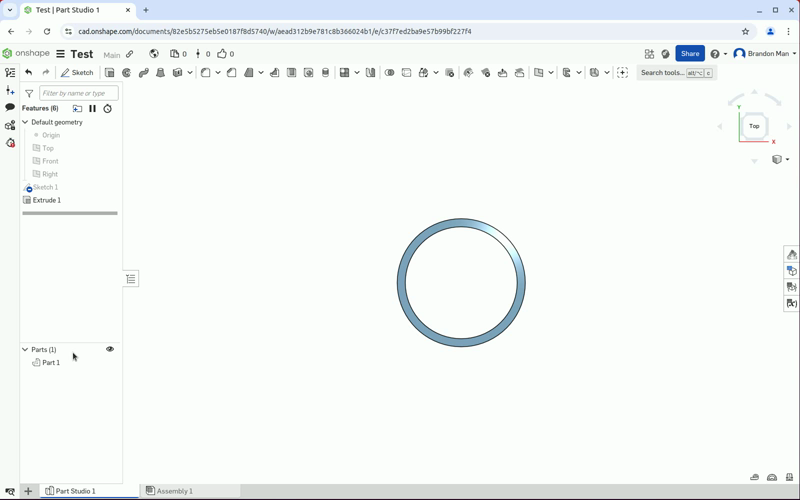
key(shift+p)
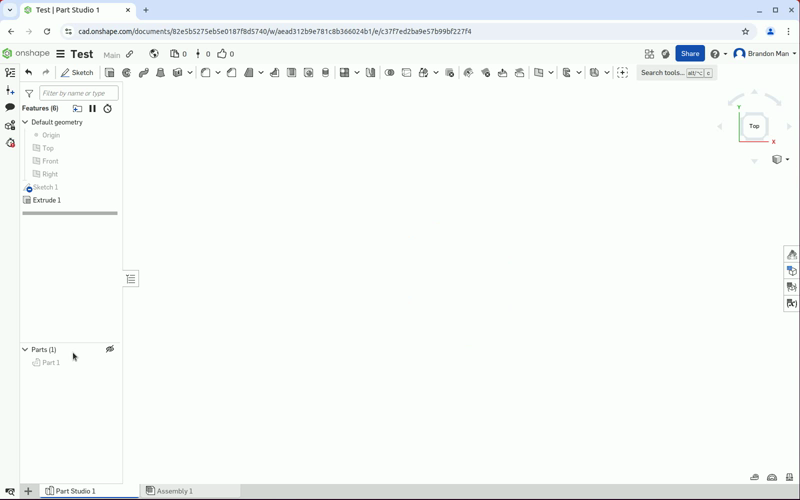
key(space)
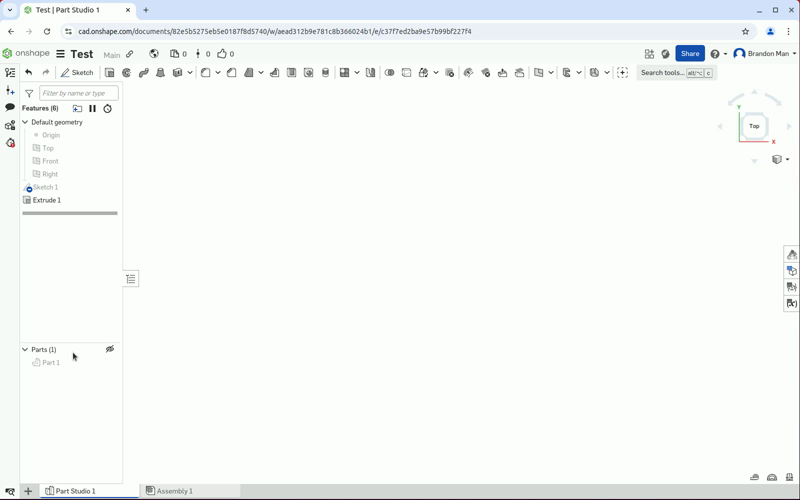
key_down(shift)
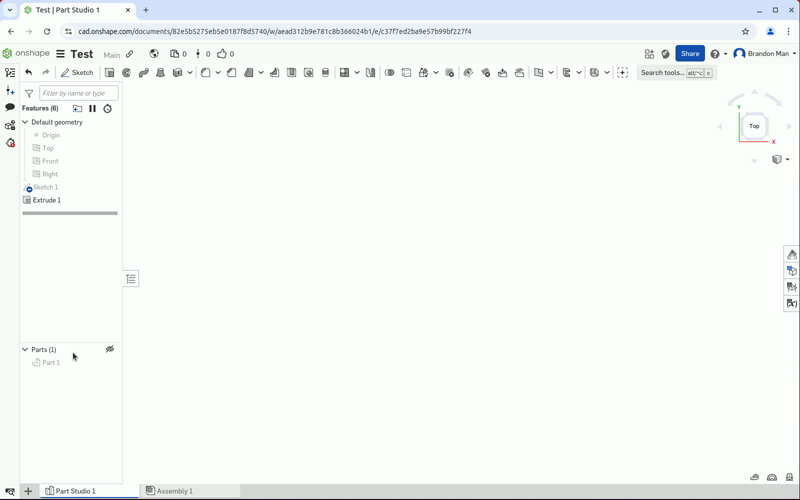
key(up)
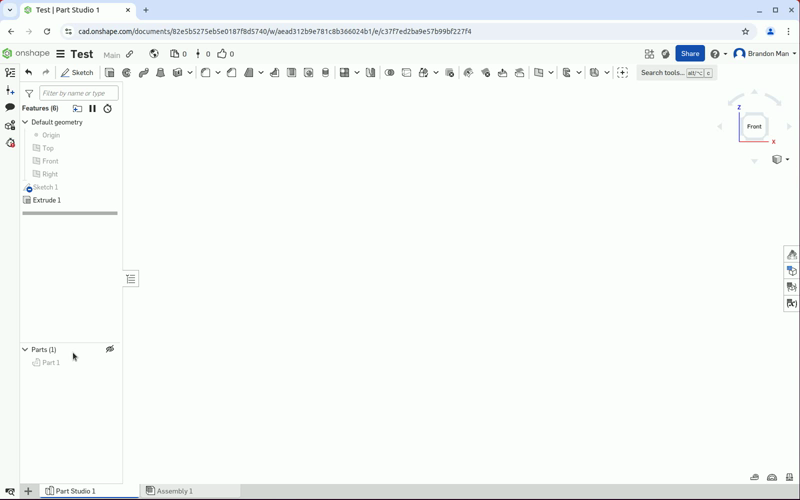
key_up(shift)
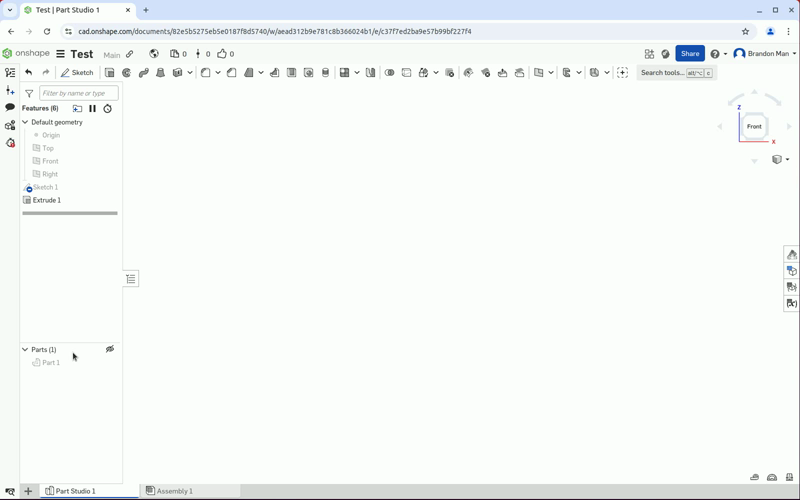
key(space)
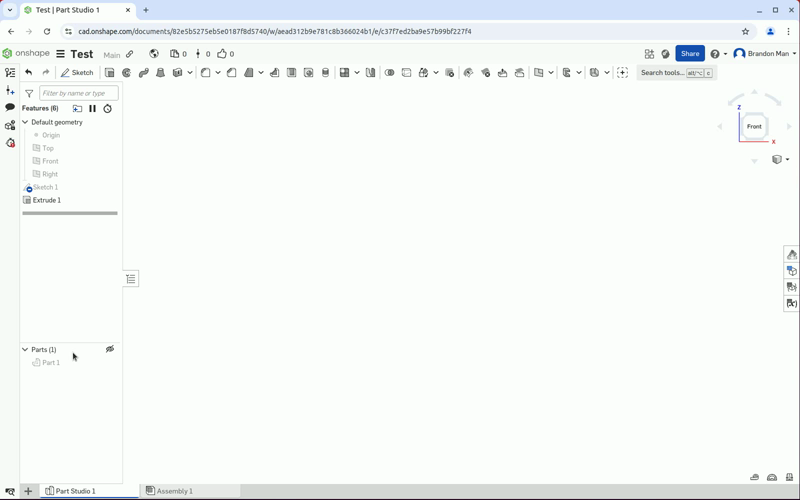
key_down(shift)
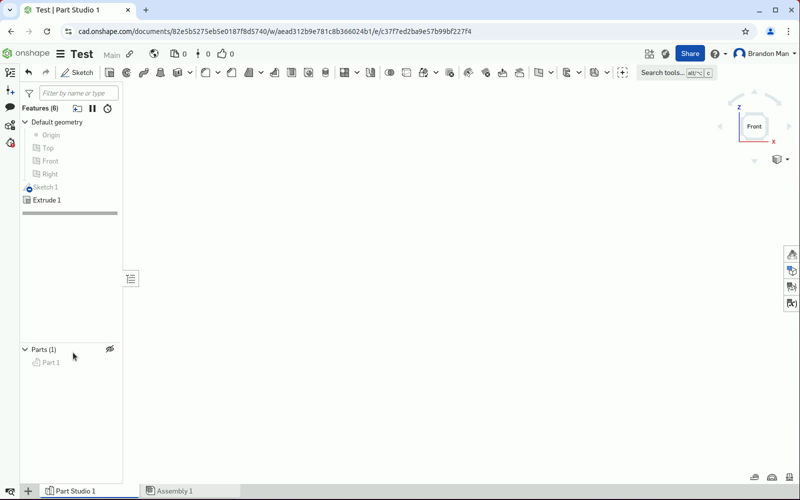
key(left)
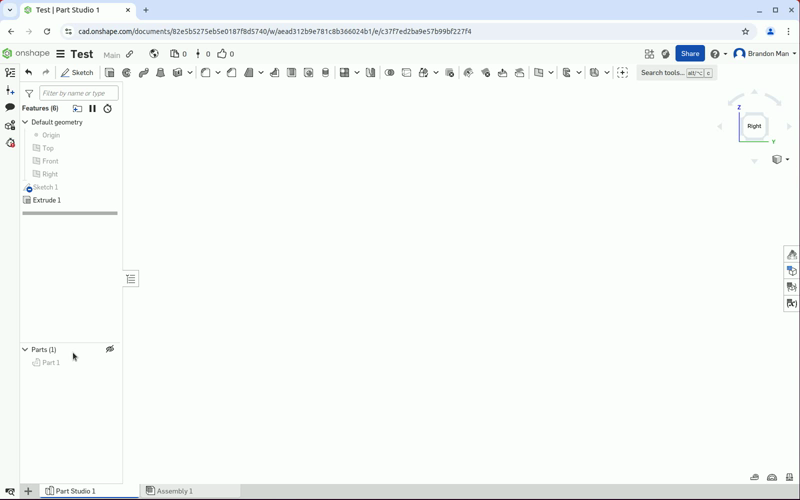
key_up(shift)
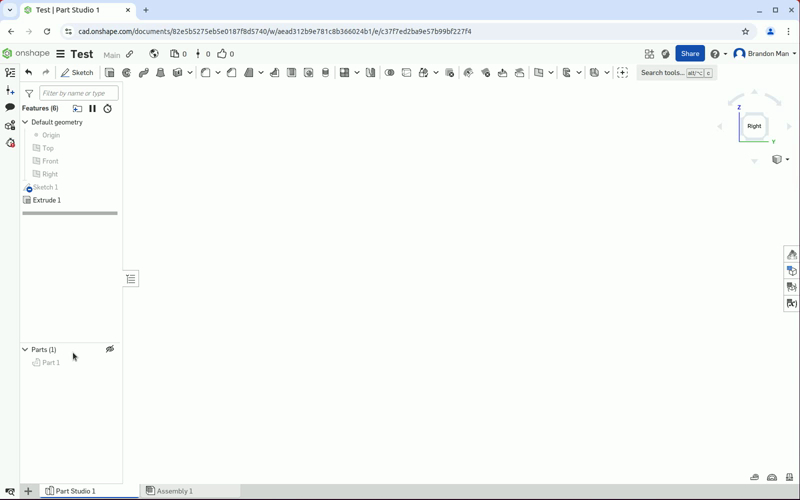
mouse_move(73, 352)
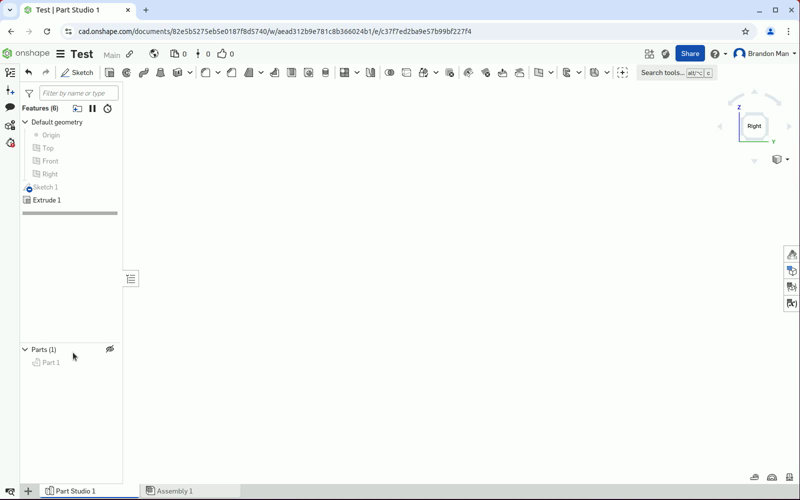
key(shift+y)
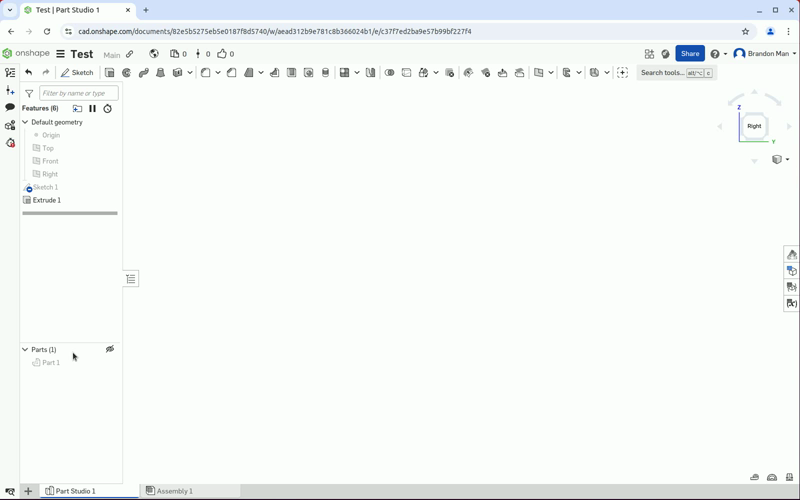
key(shift+s)
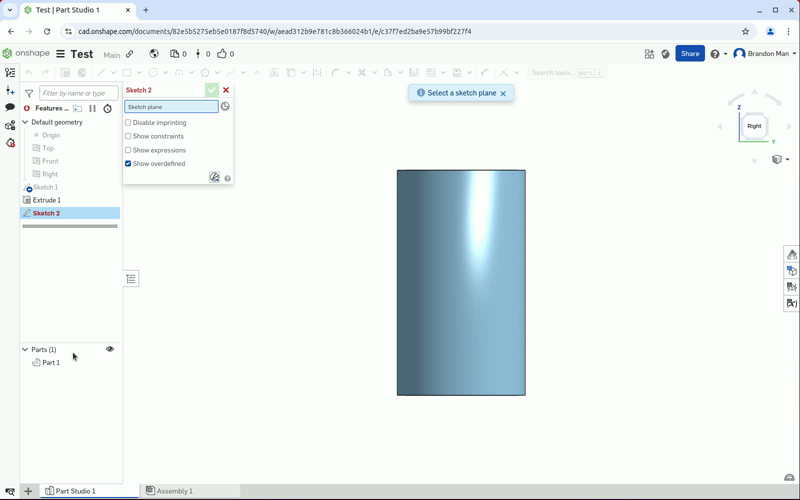
mouse_move(73, 176)
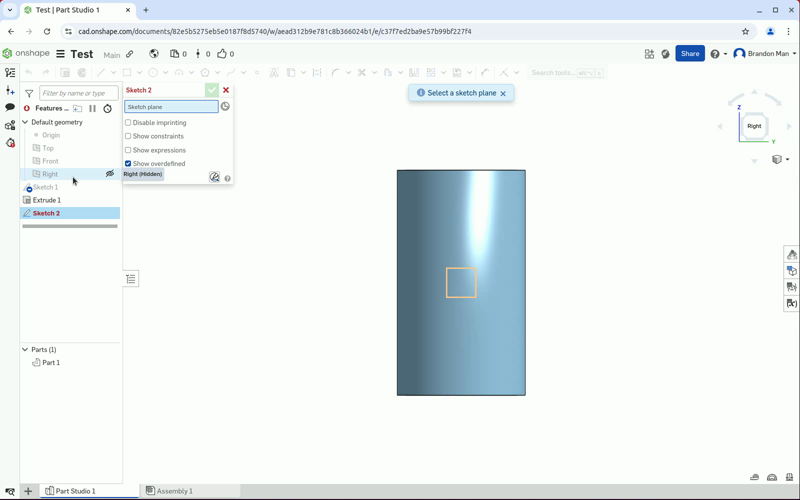
click(73, 176)
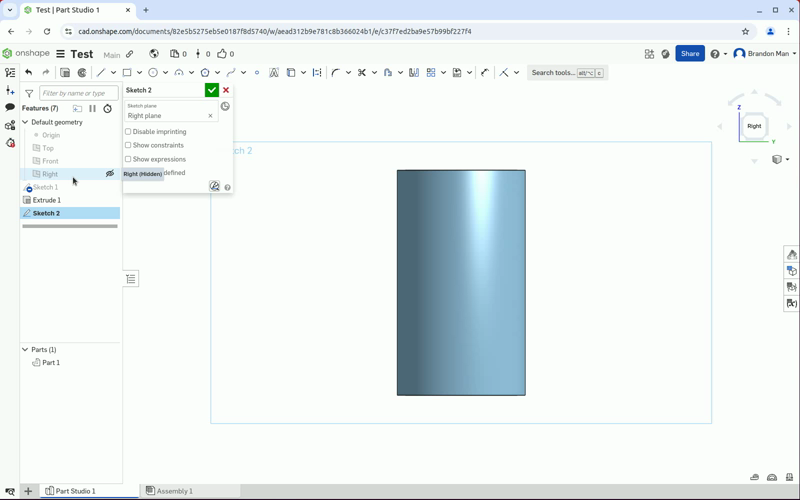
mouse_move(73, 352)
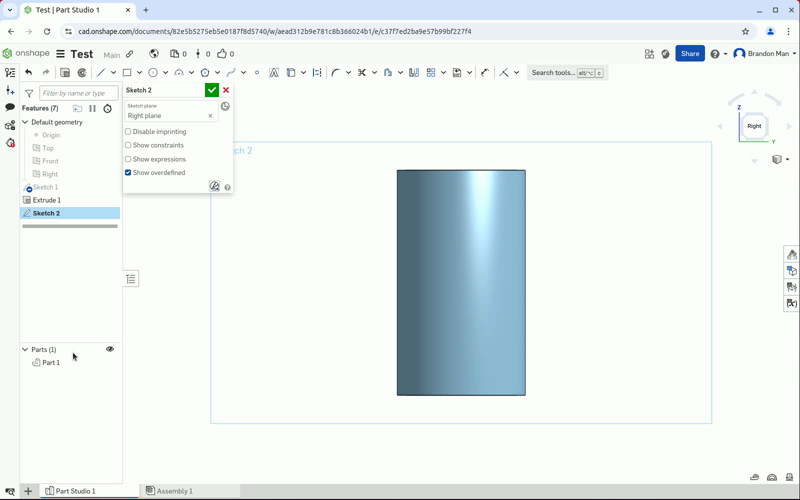
key(y)
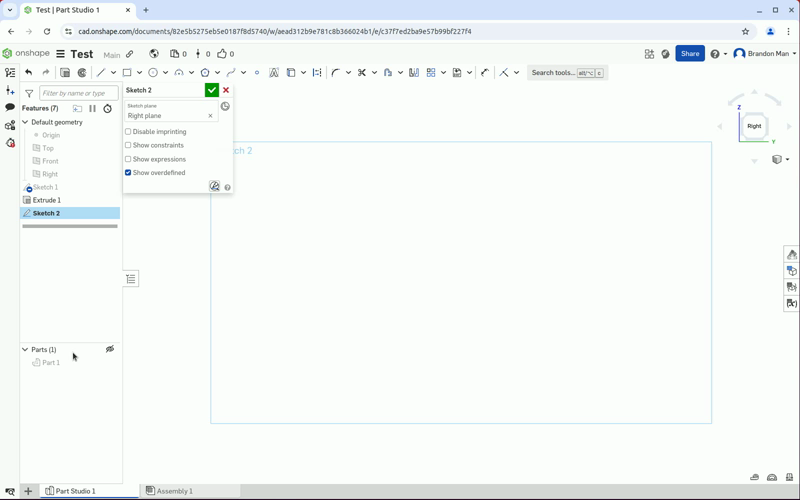
key(c)
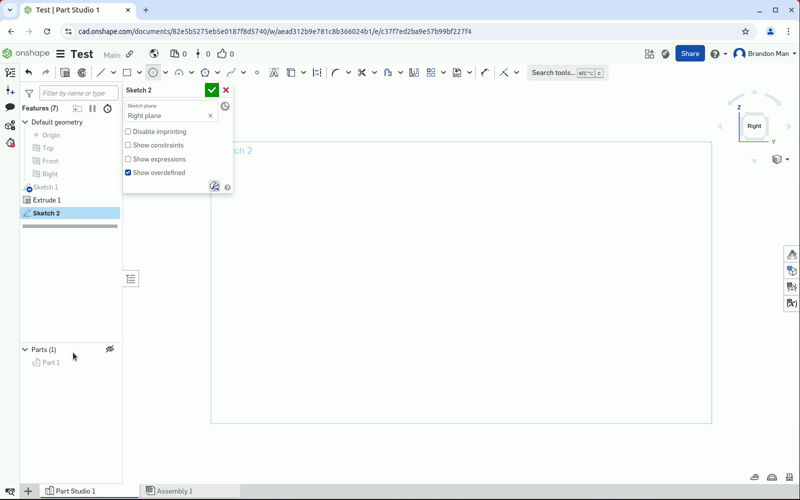
key_down(shift)
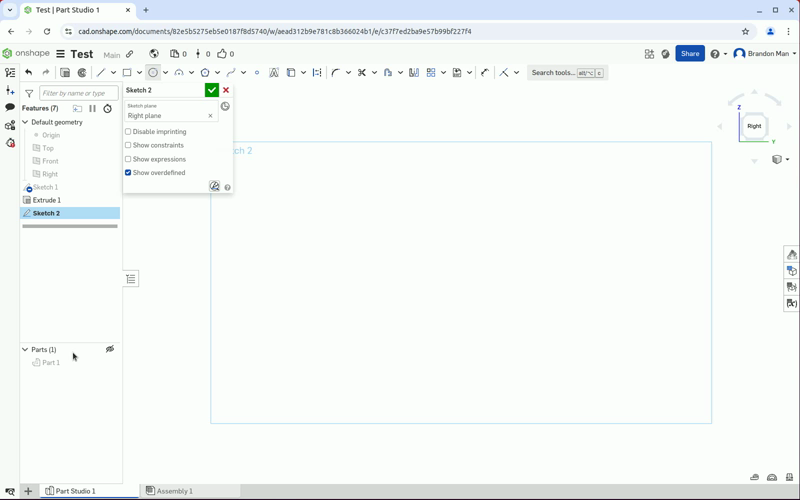
mouse_move(461, 282)
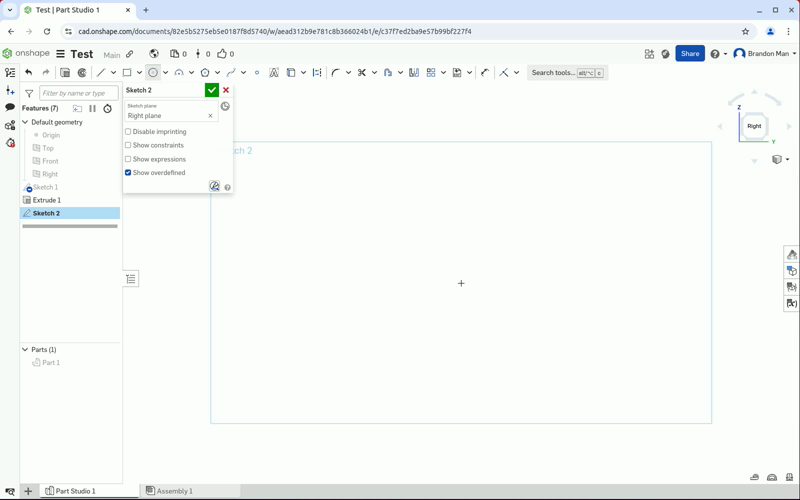
click(461, 282)
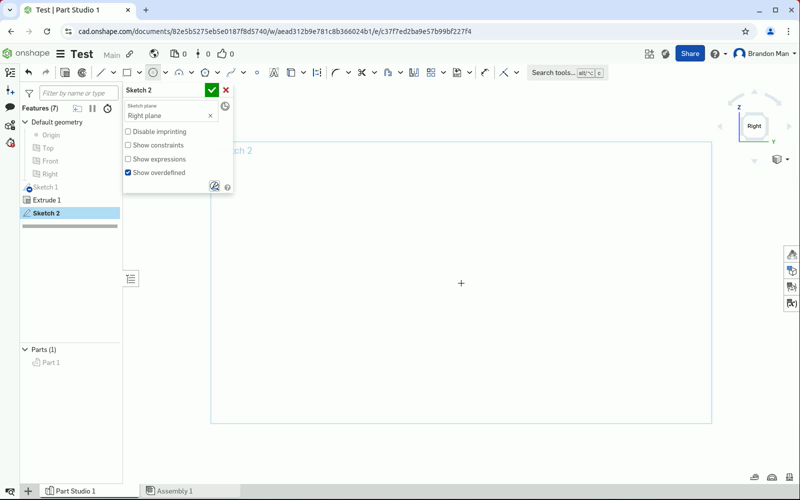
key_up(shift)
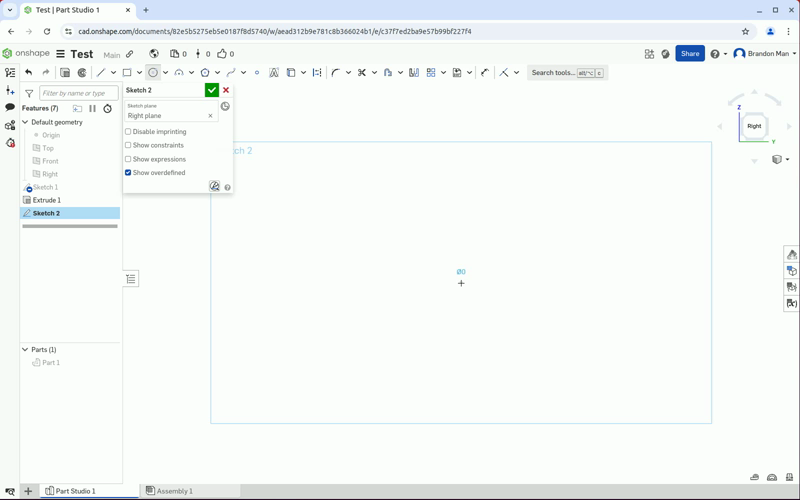
mouse_move(525, 282)
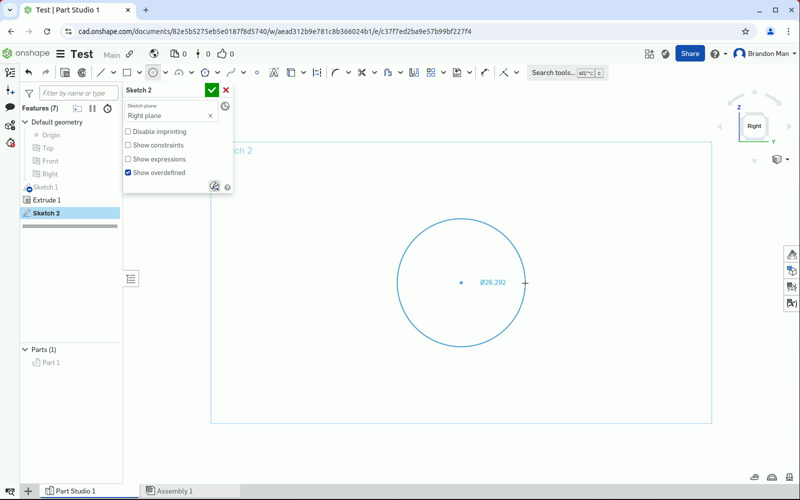
click(525, 282)
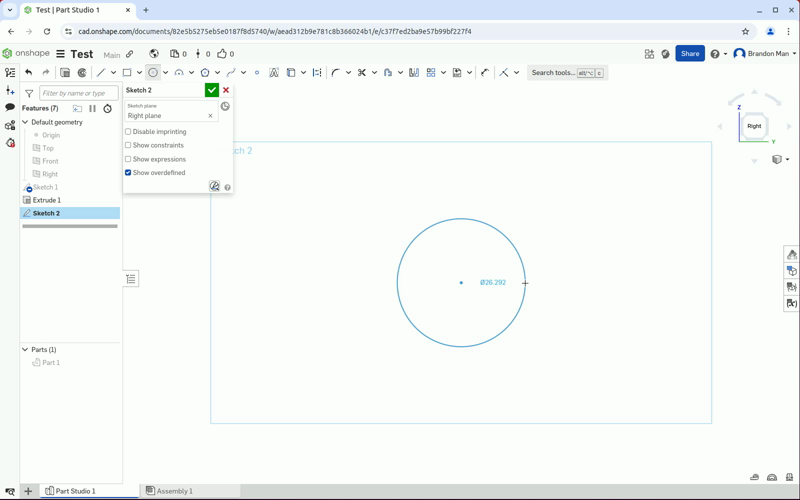
key(esc)
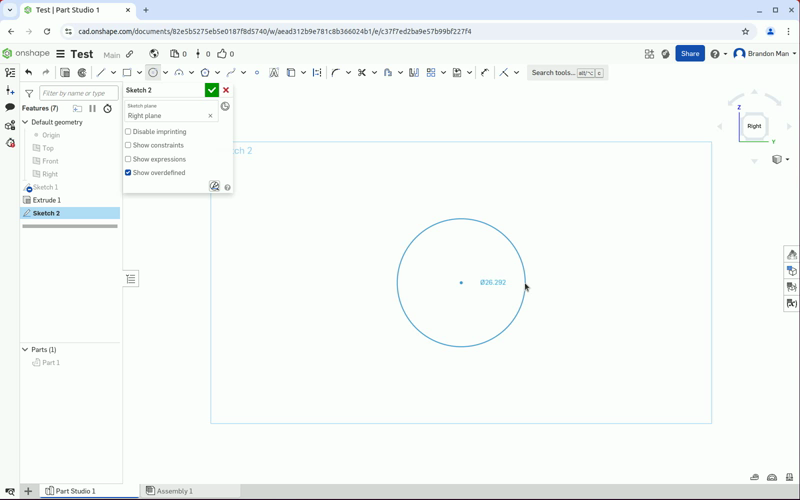
key(c)
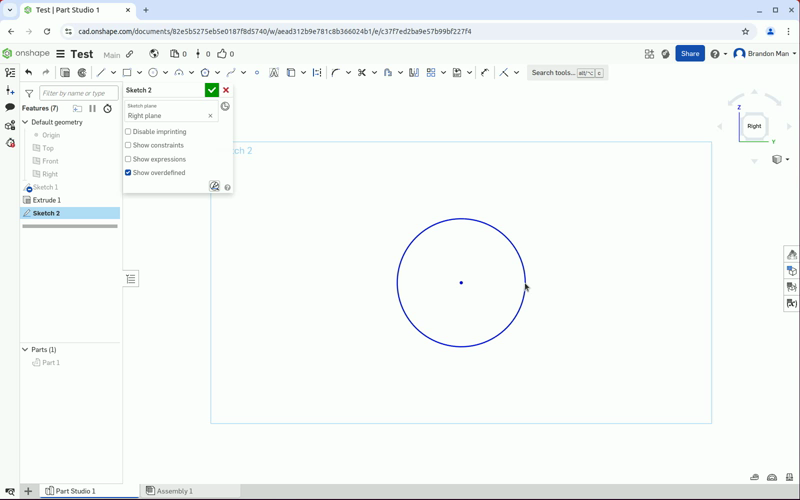
key_down(shift)
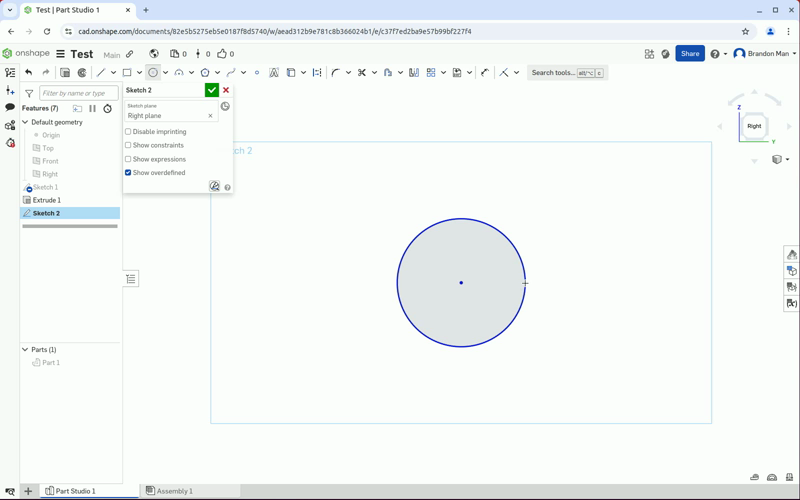
mouse_move(461, 282)
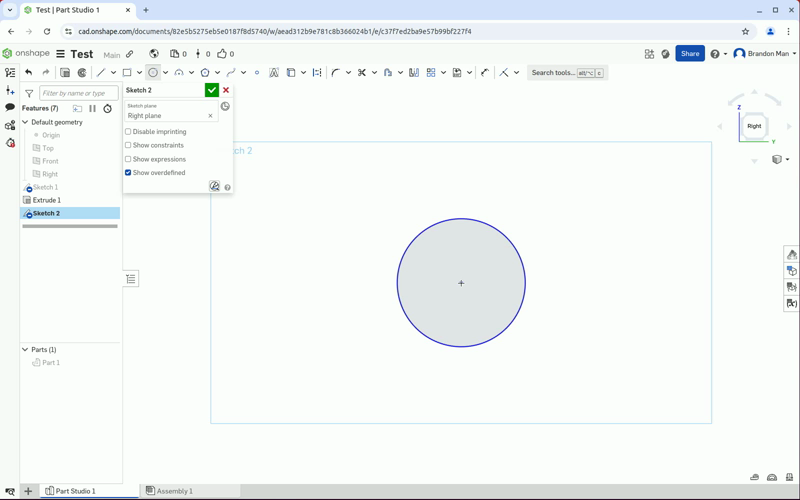
click(461, 282)
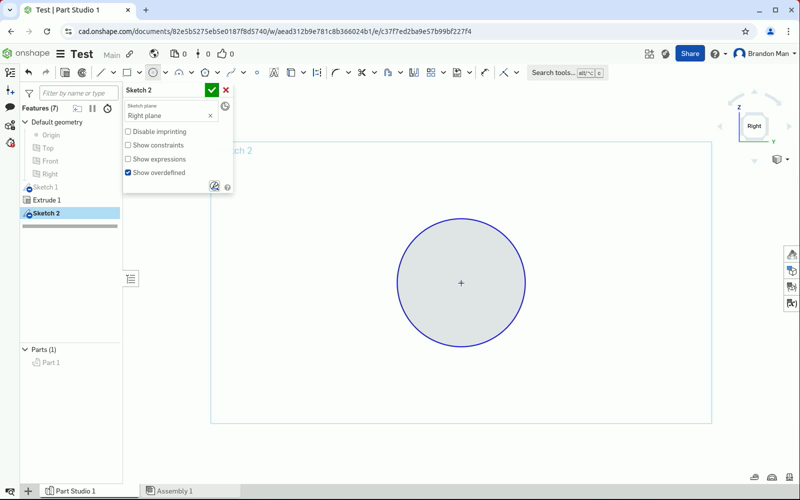
key_up(shift)
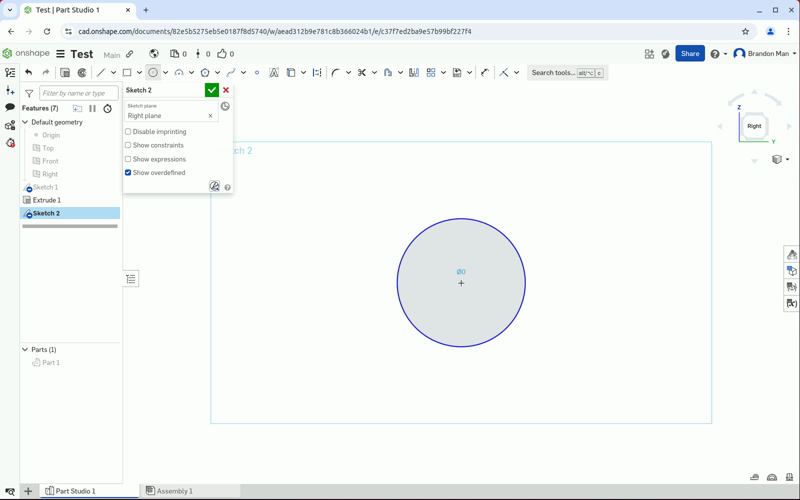
mouse_move(517, 282)
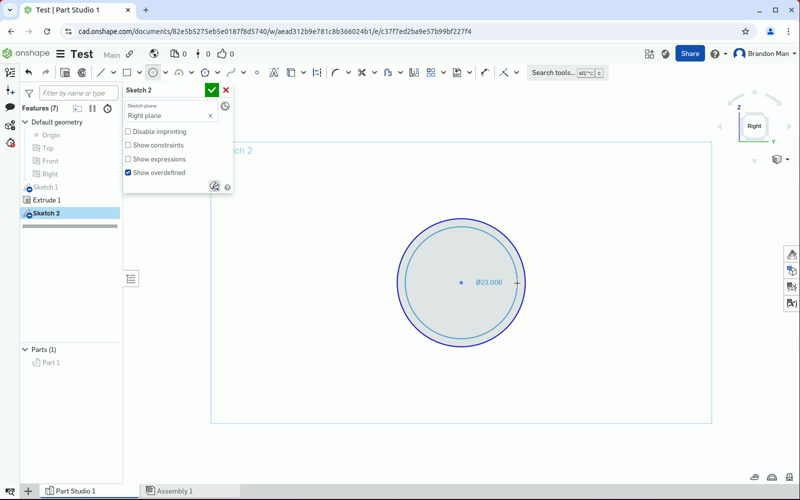
click(517, 282)
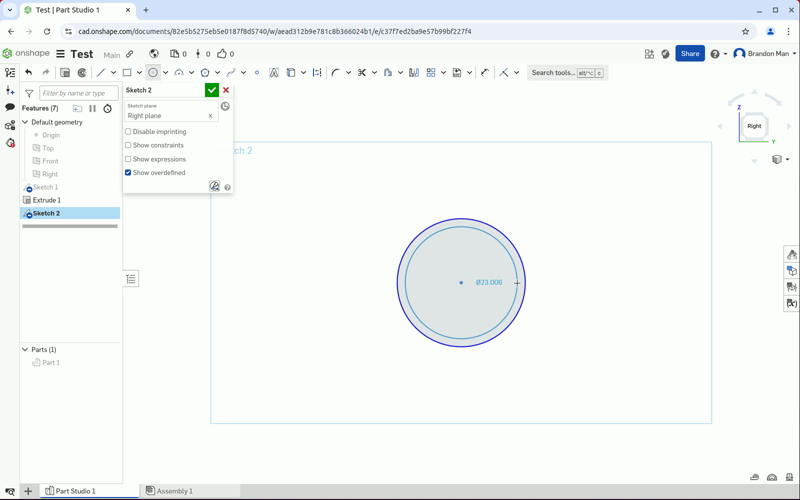
key(esc)
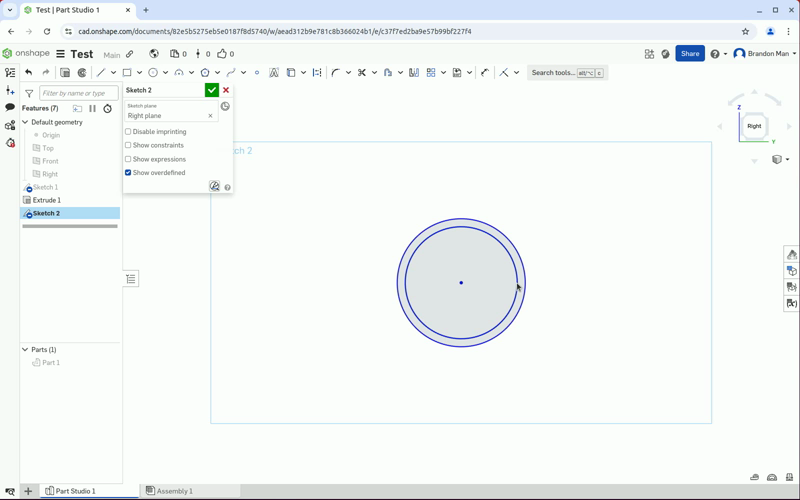
mouse_move(449, 222)
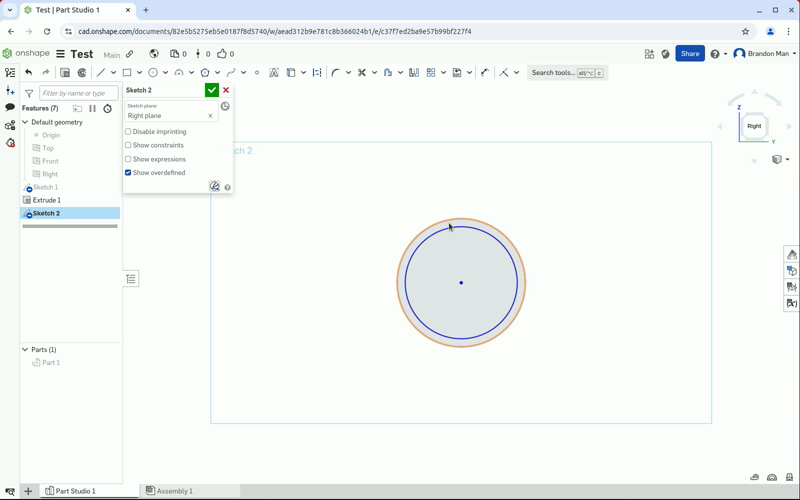
click(449, 222)
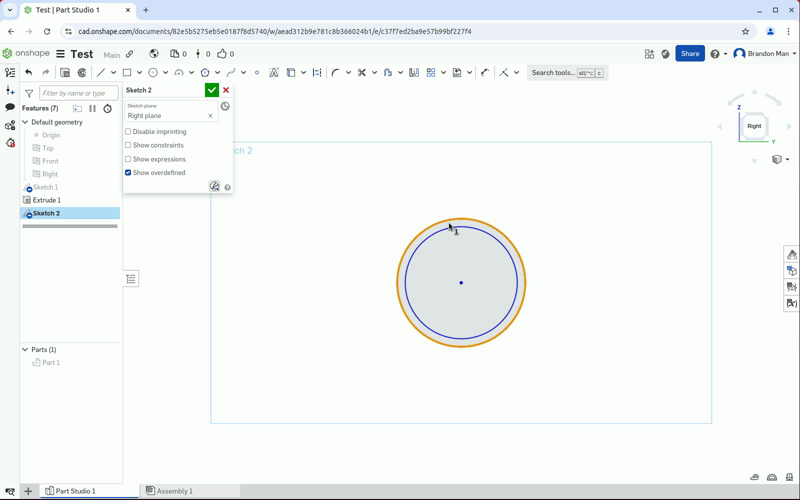
mouse_move(73, 352)
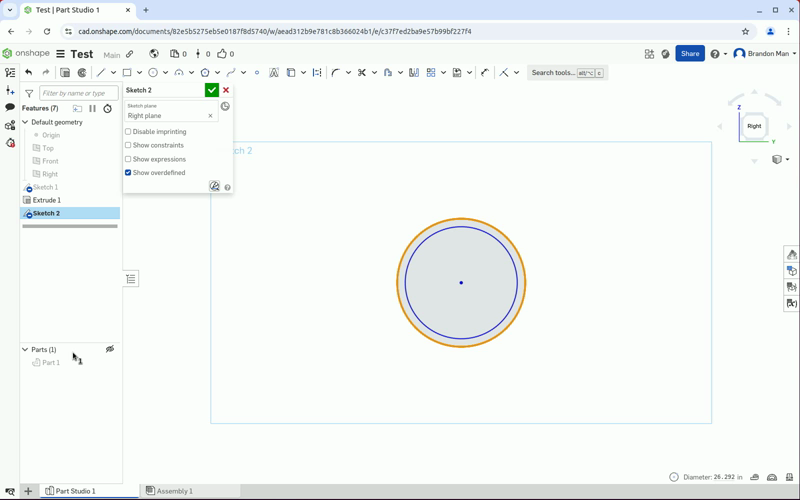
key(shift+y)
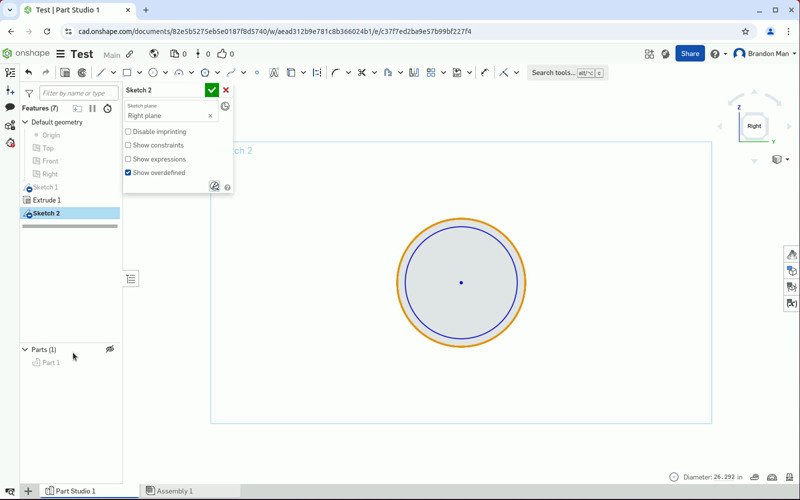
key(shift+e)
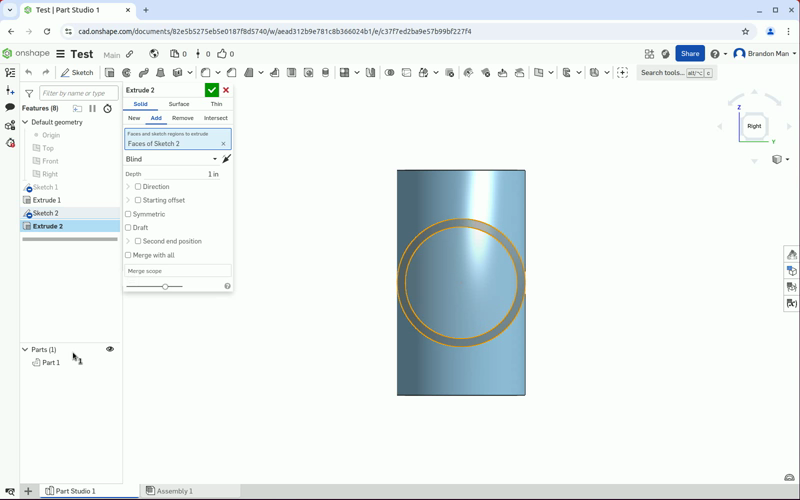
mouse_move(143, 106)
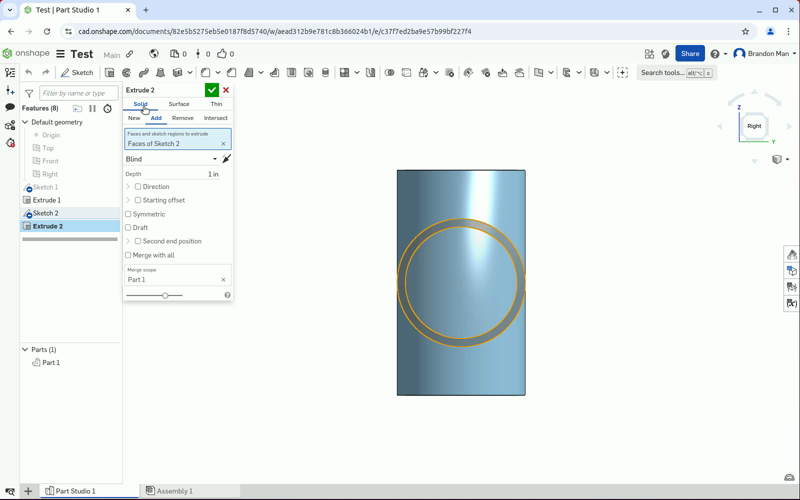
click(143, 106)
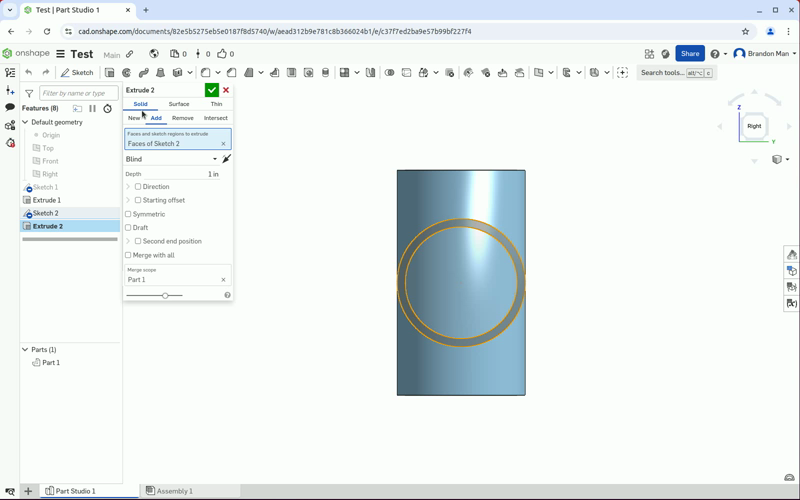
mouse_move(137, 120)
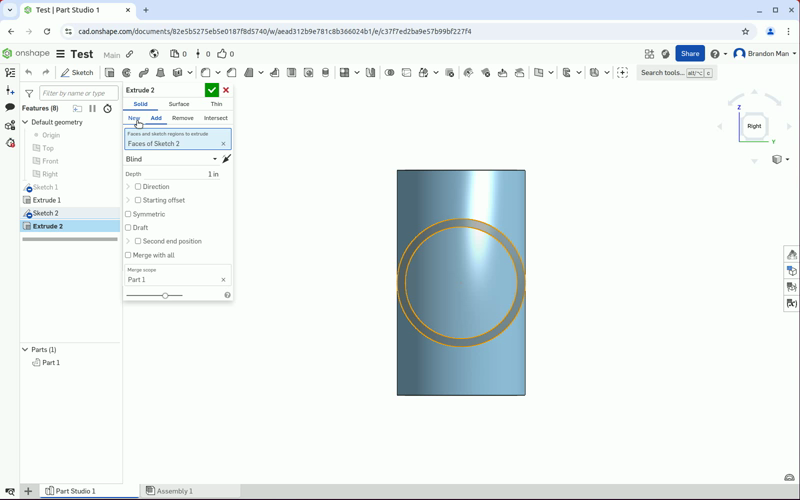
click(137, 120)
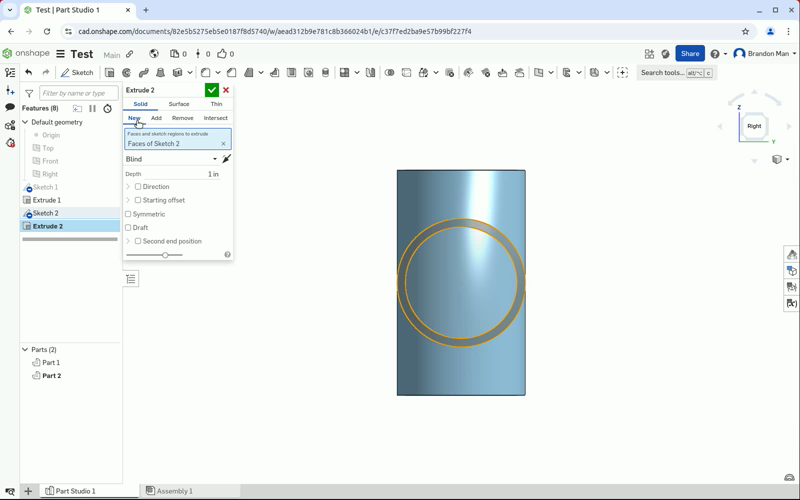
key(tab, 4)
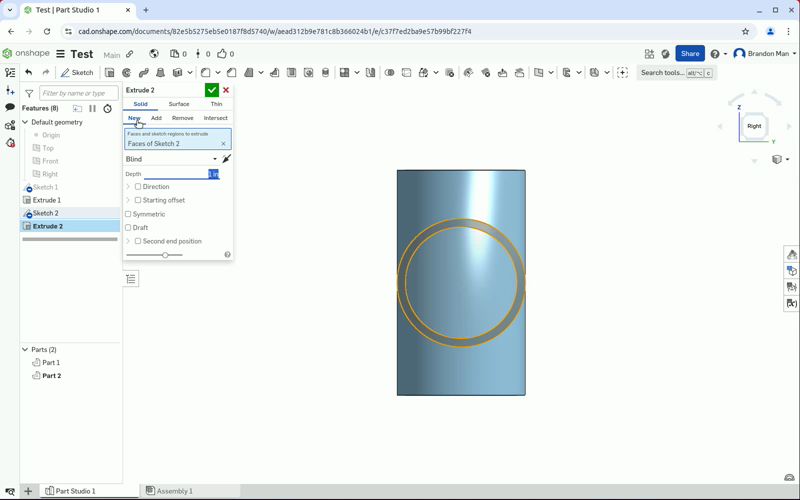
text(23.108)
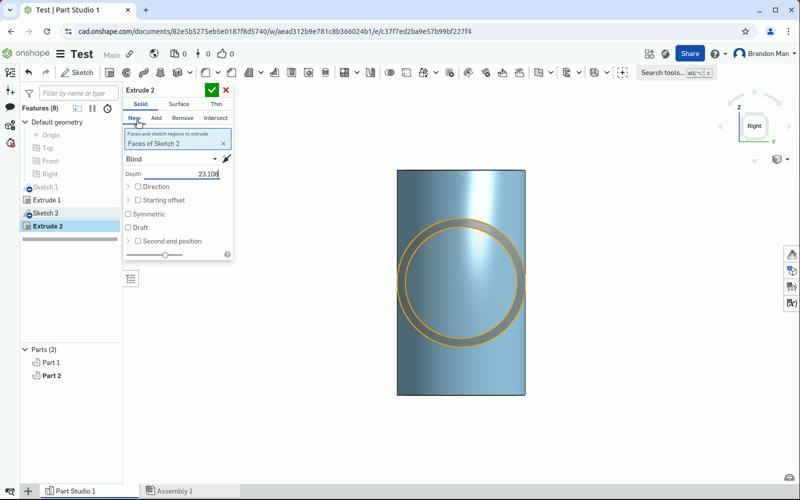
key(enter)
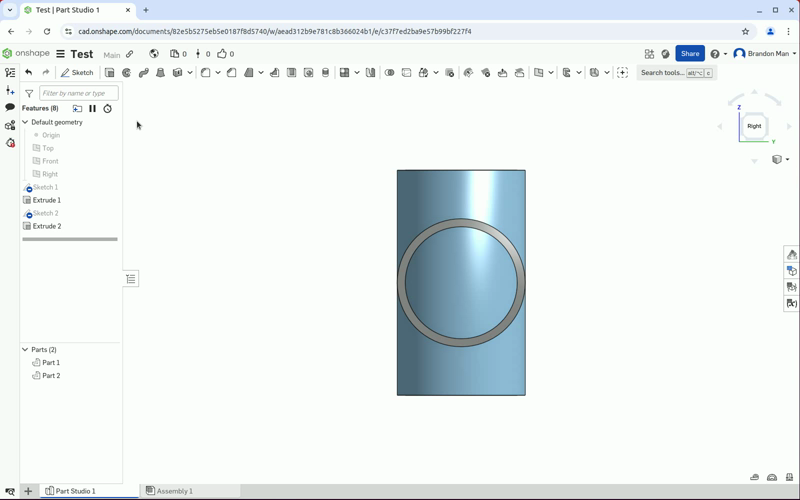
key(shift+h)
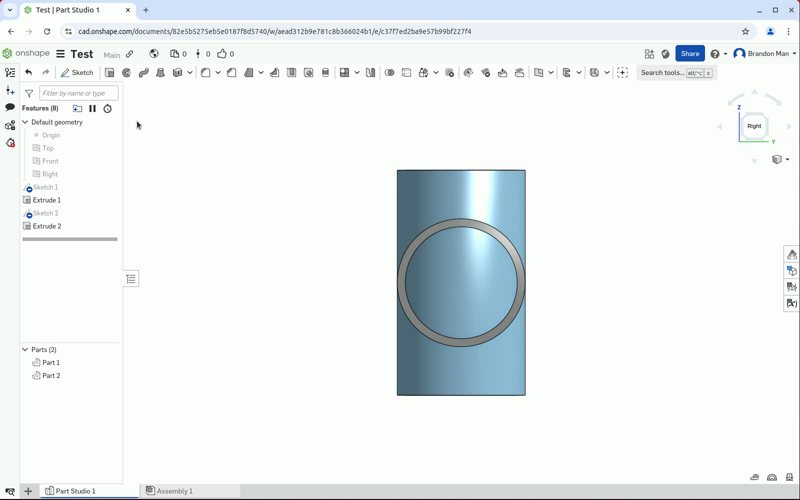
key(shift+h)
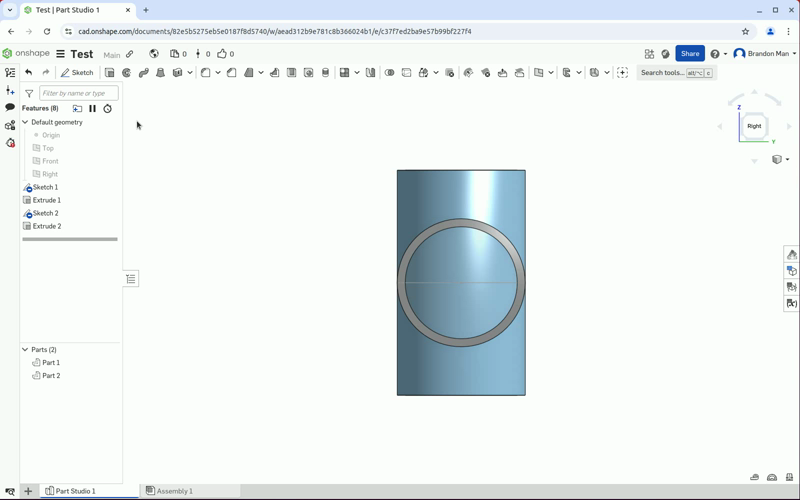
key(shift+7)
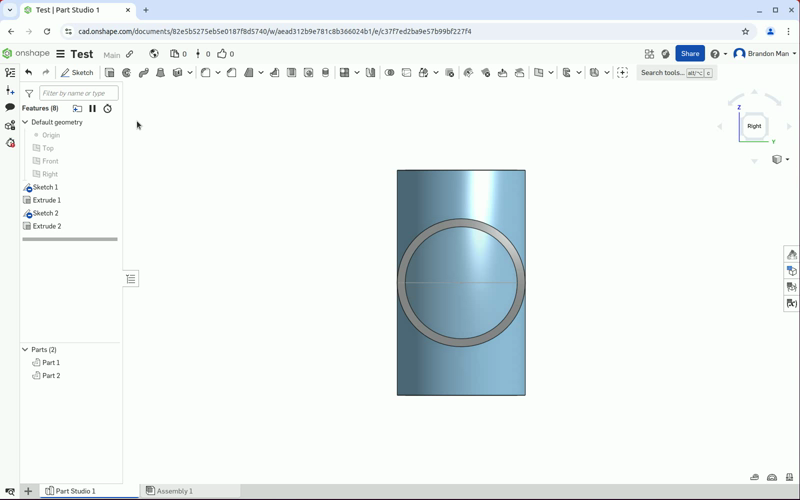
key(right, 2)
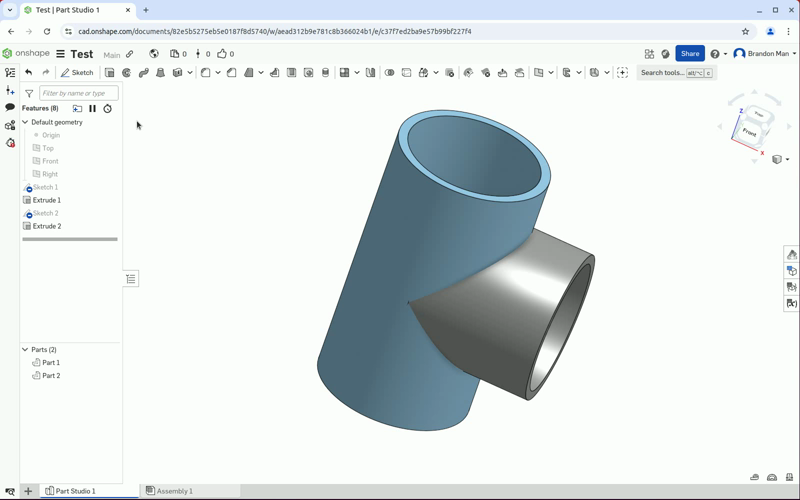
key(down, 2)
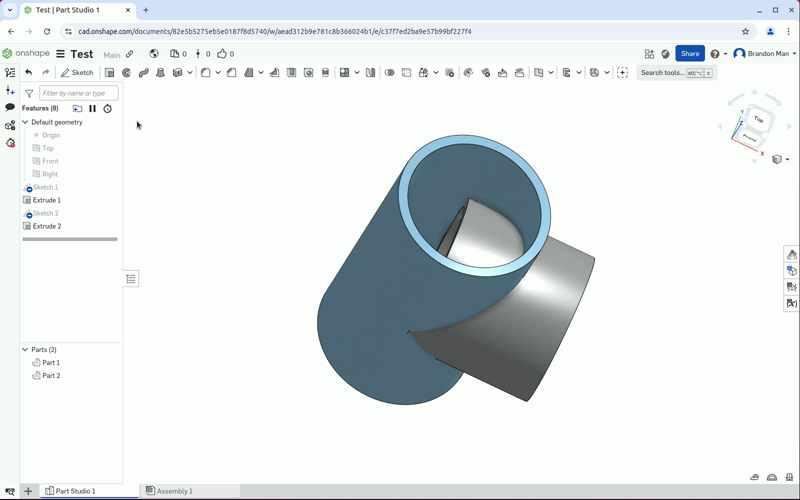
key(up, 2)
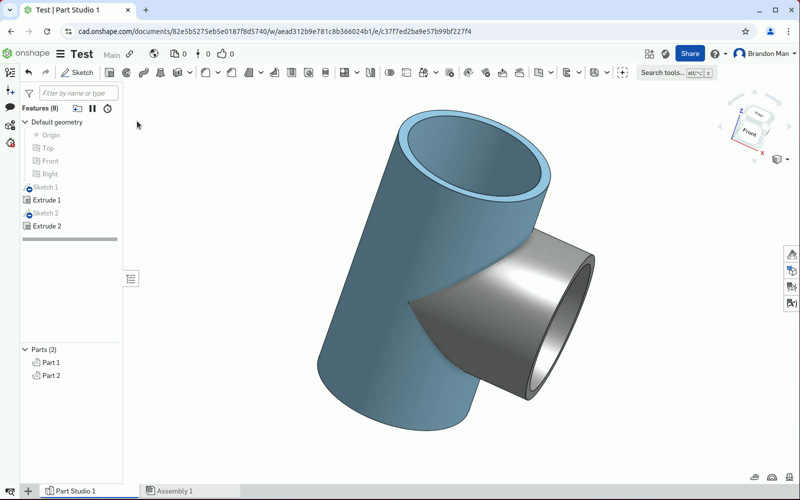
key(left, 2)
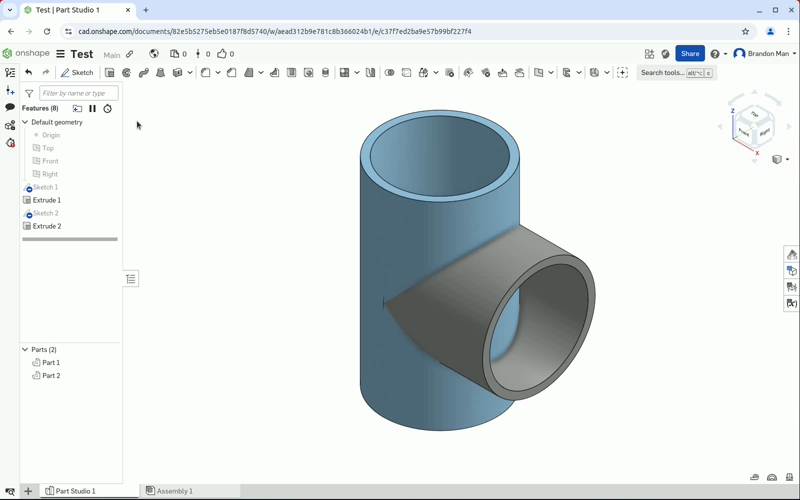
mouse_move(73, 189)
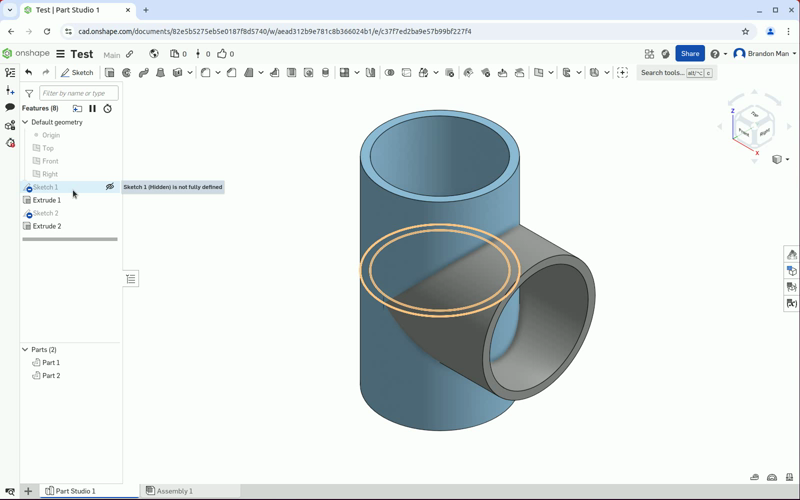
click(73, 189)